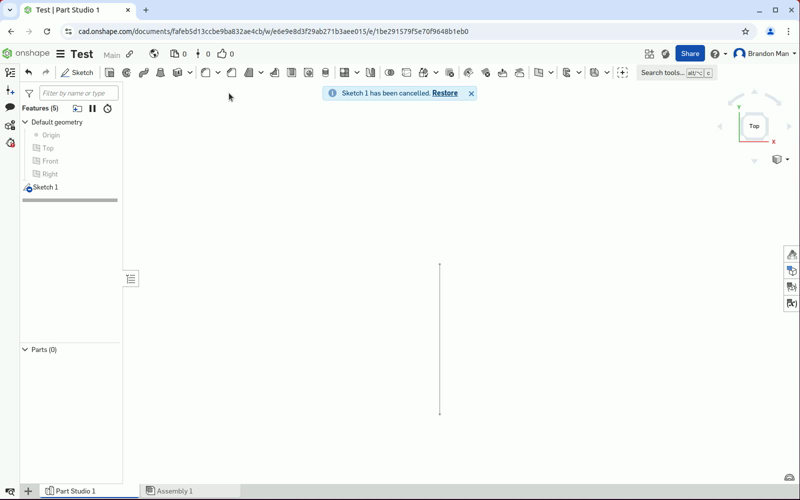
key(shift+h)
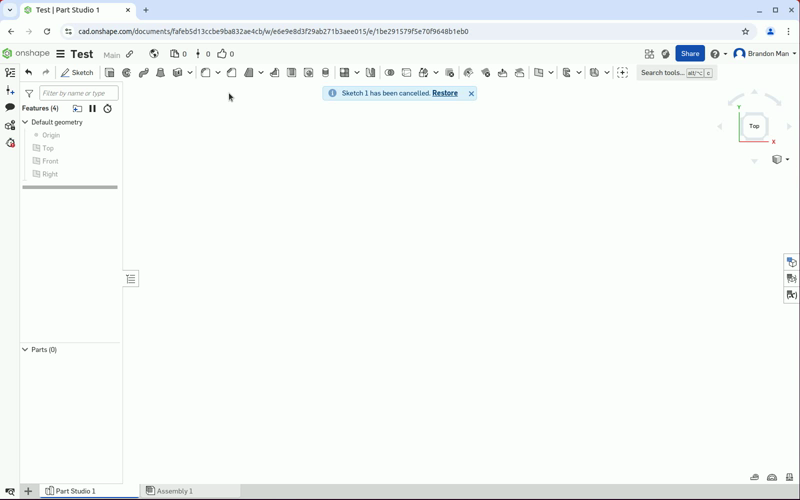
mouse_move(73, 352)
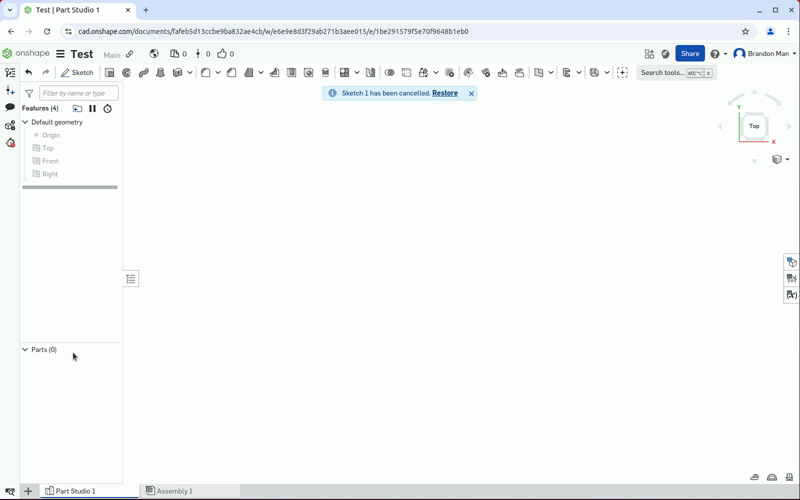
key(y)
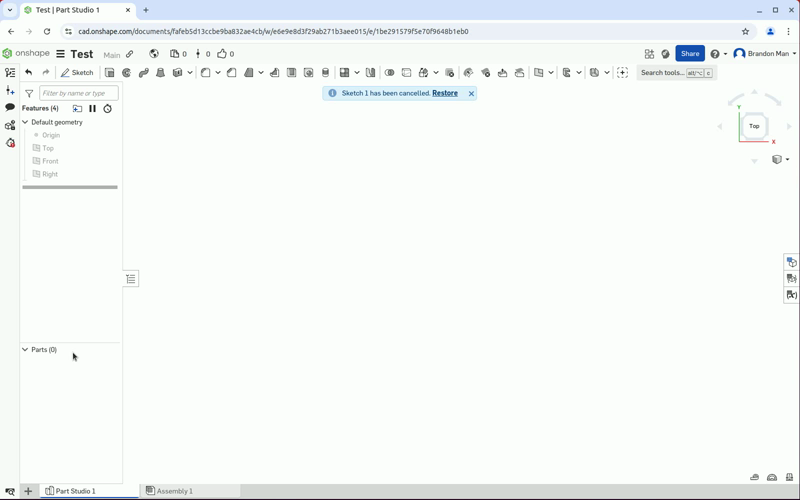
key(shift+p)
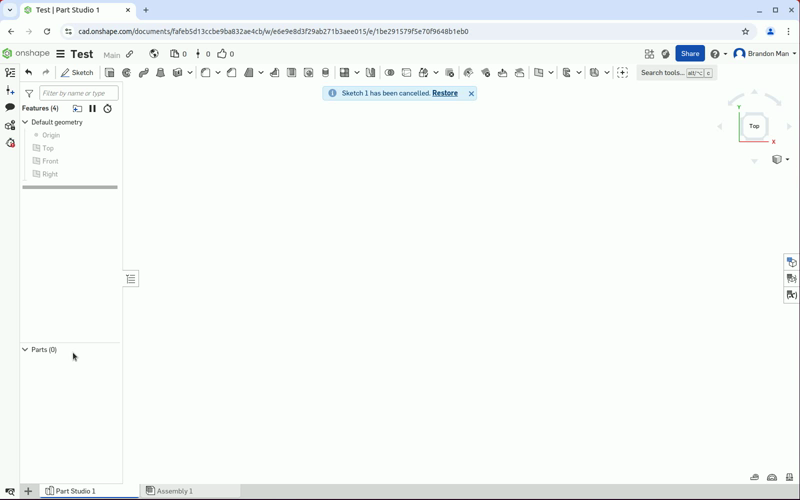
key(space)
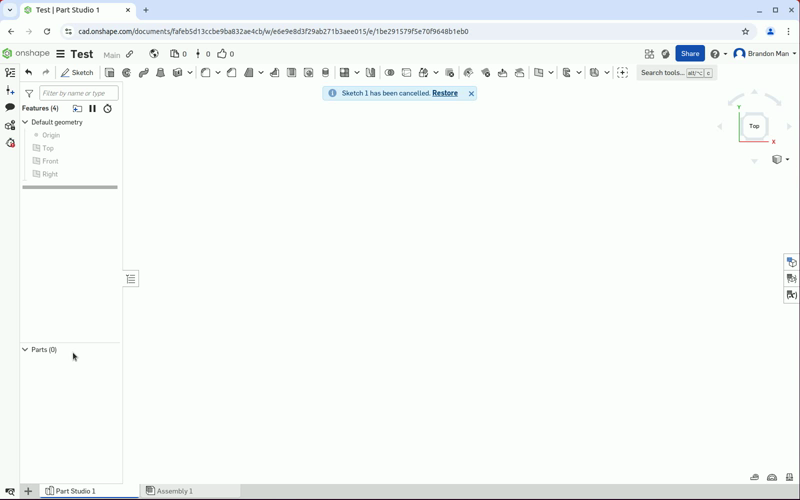
key_down(shift)
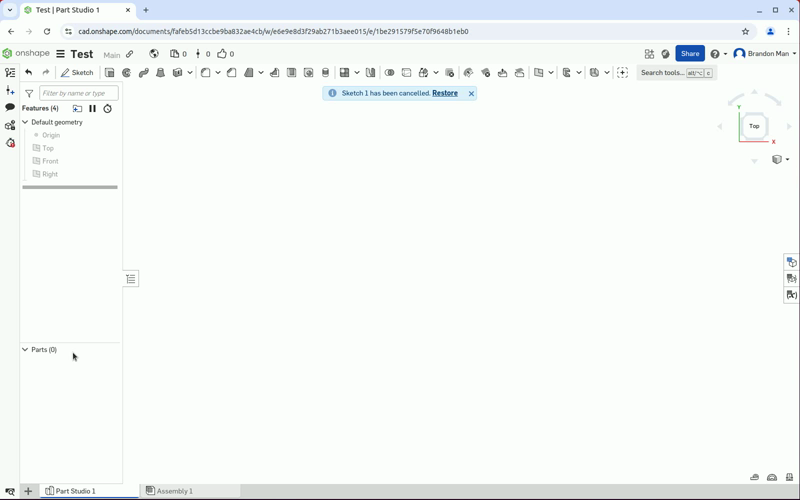
key(up)
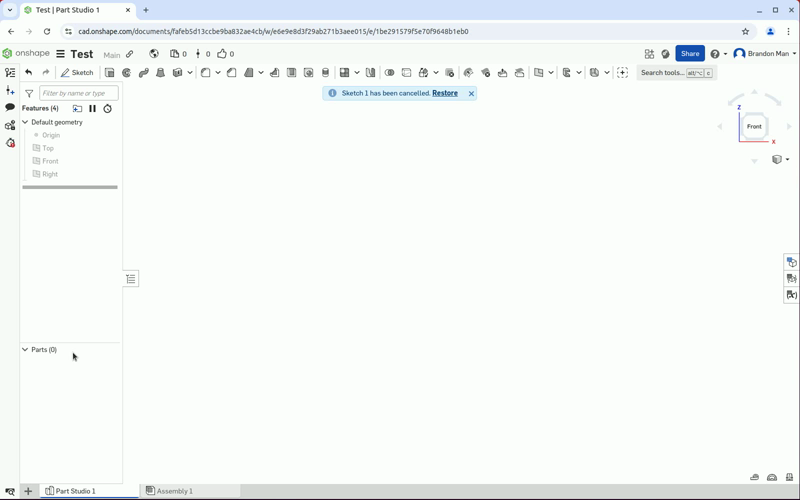
key_up(shift)
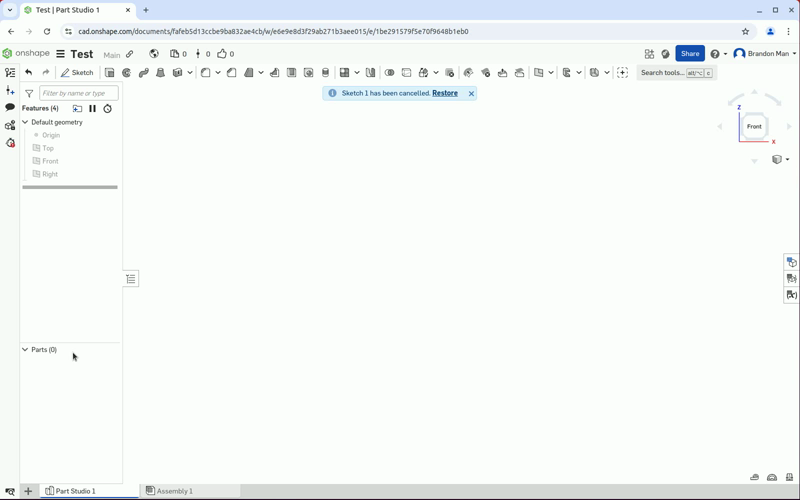
mouse_move(73, 352)
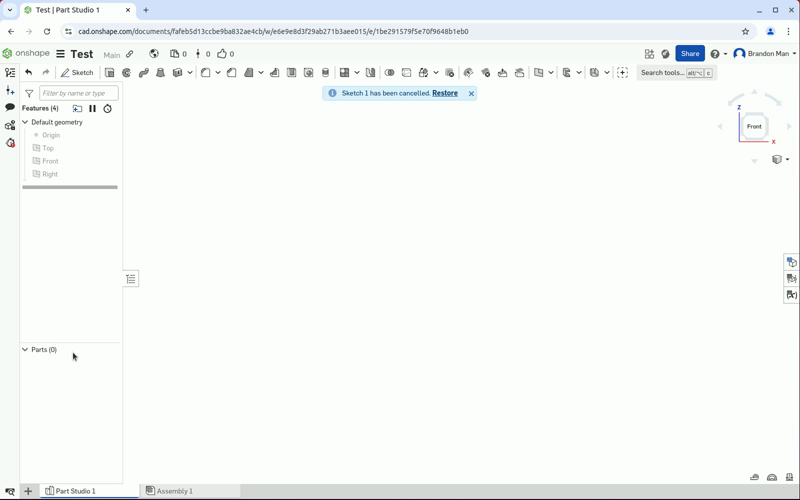
key(shift+y)
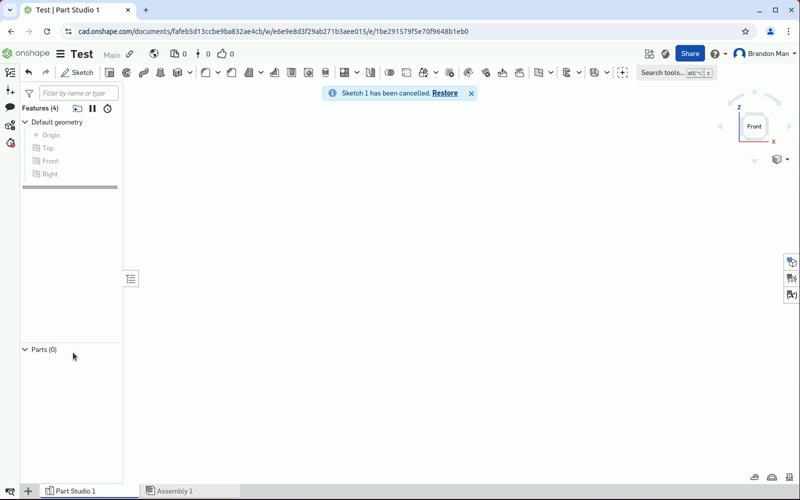
key(shift+s)
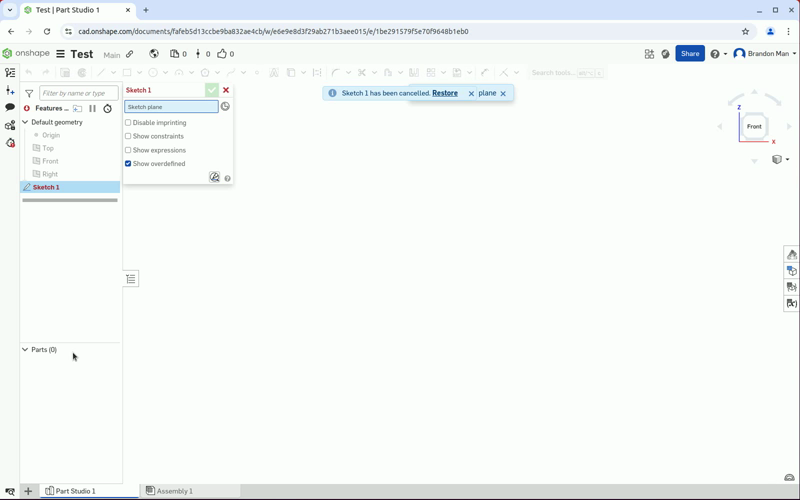
mouse_move(73, 163)
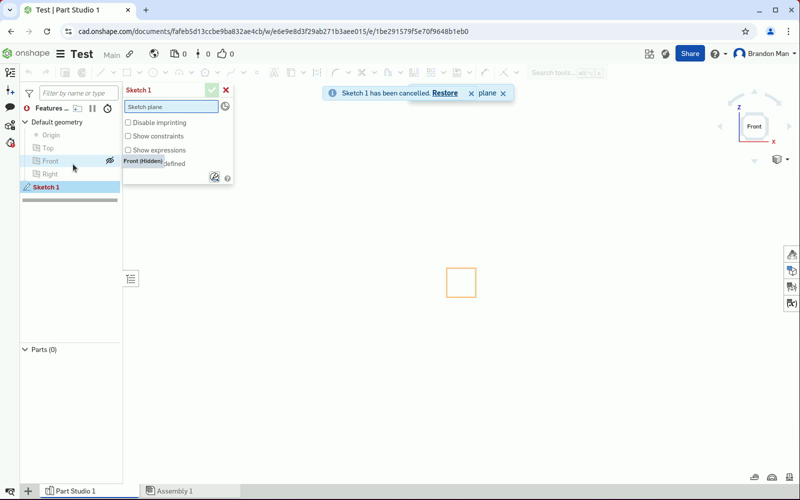
click(73, 163)
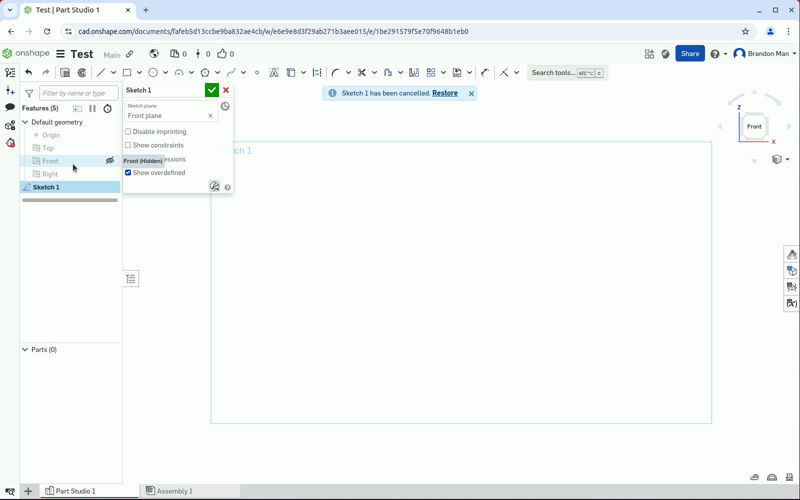
mouse_move(73, 352)
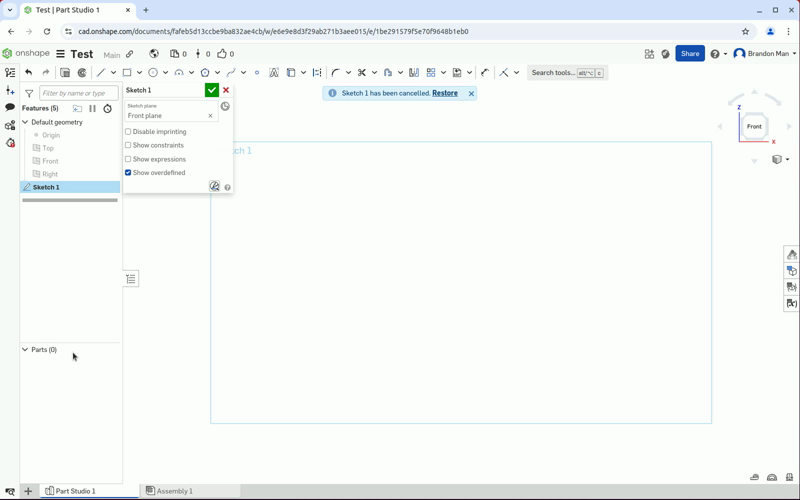
key(y)
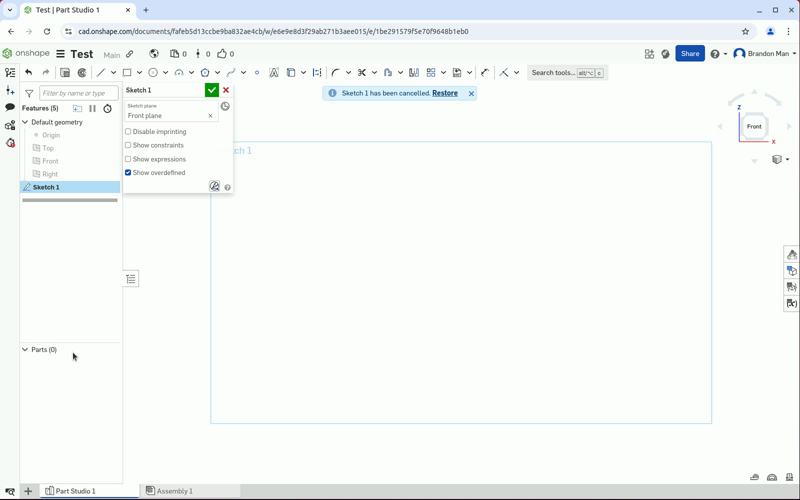
key(l)
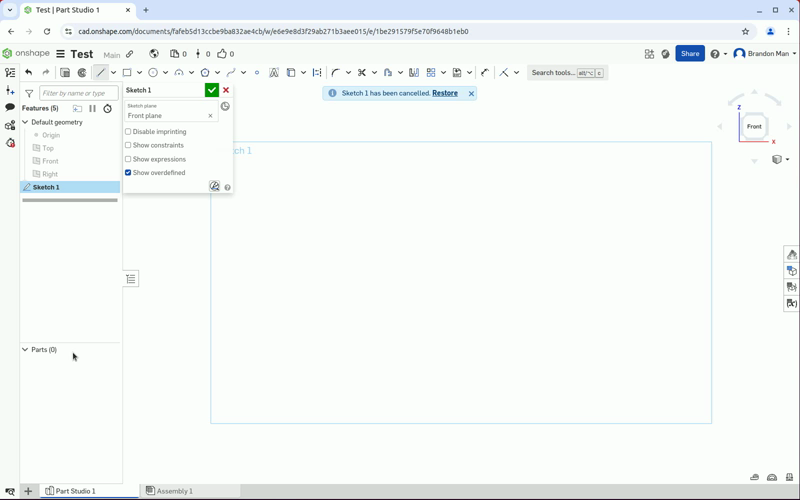
key_down(shift)
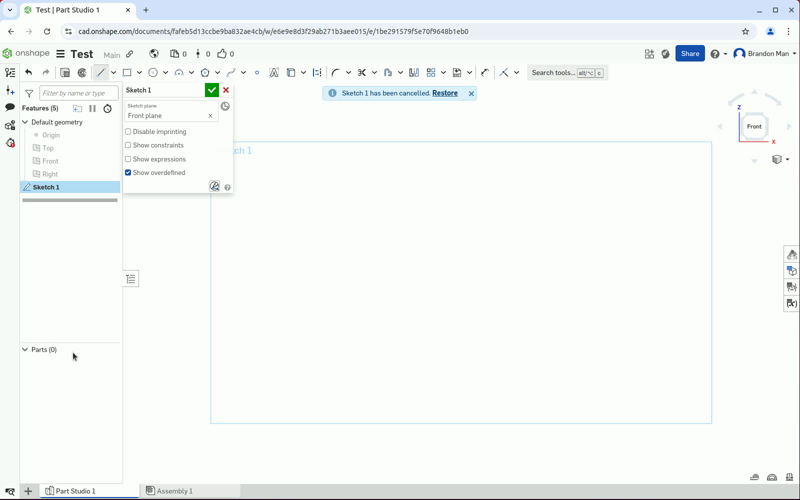
mouse_move(348, 315)
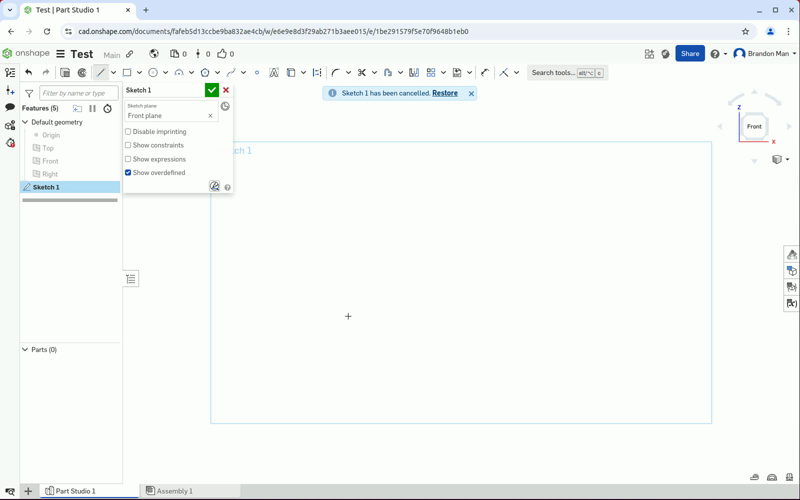
click(348, 315)
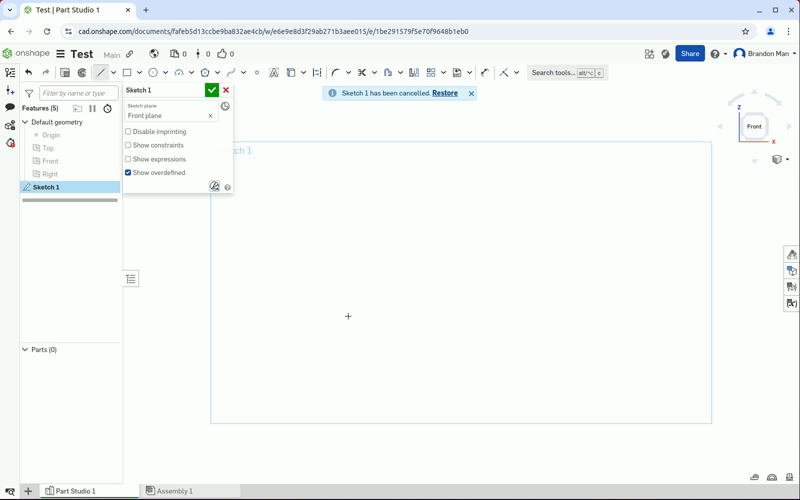
key_up(shift)
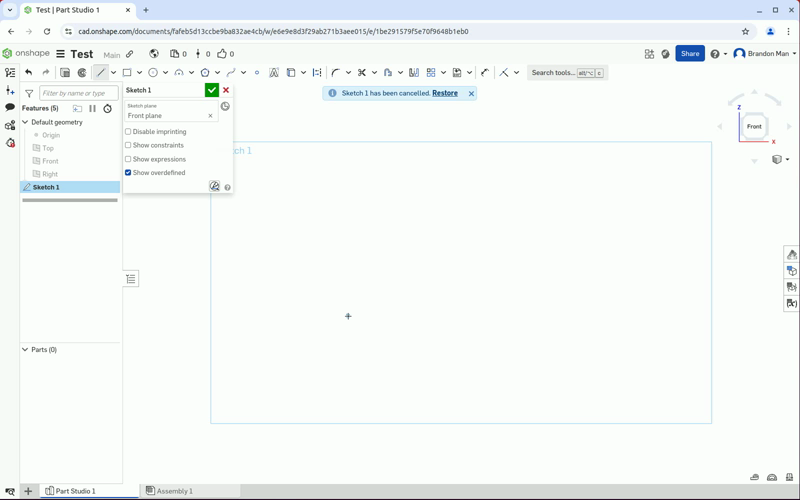
key_down(shift)
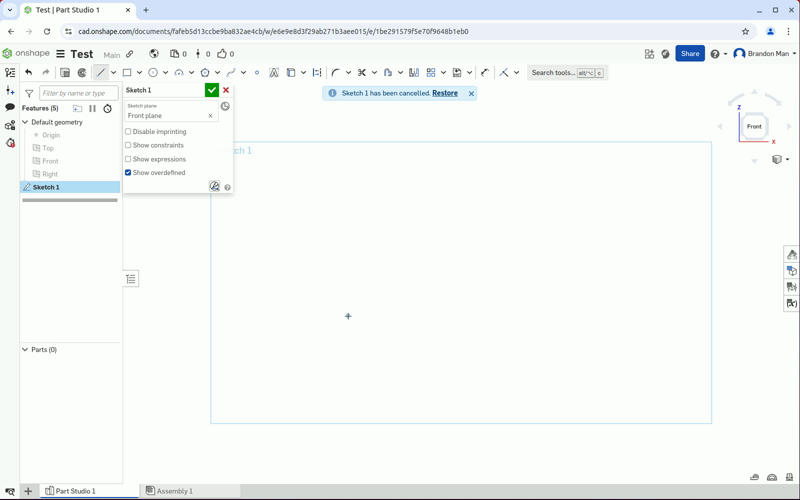
mouse_move(566, 315)
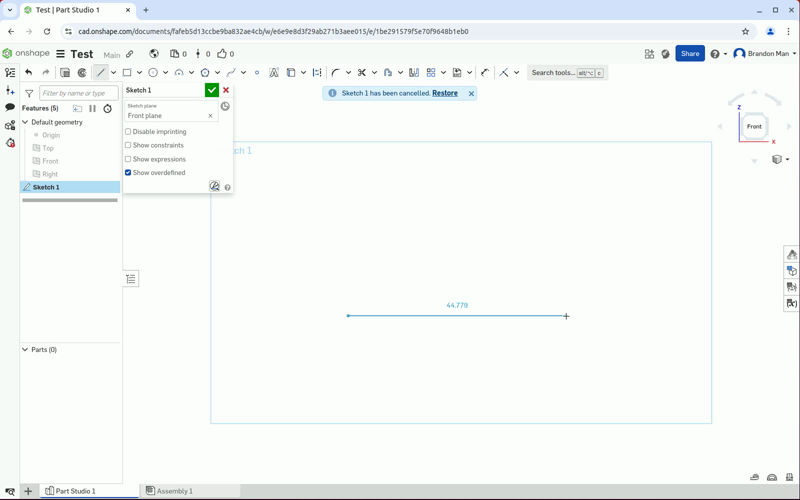
click(566, 315)
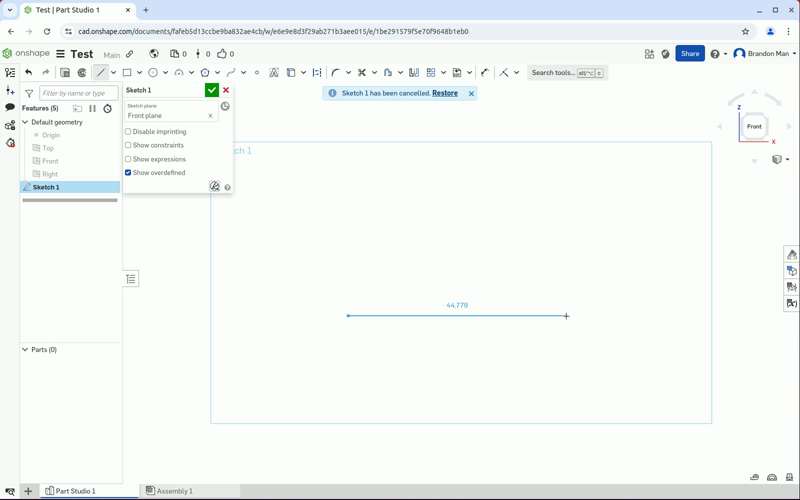
key_up(shift)
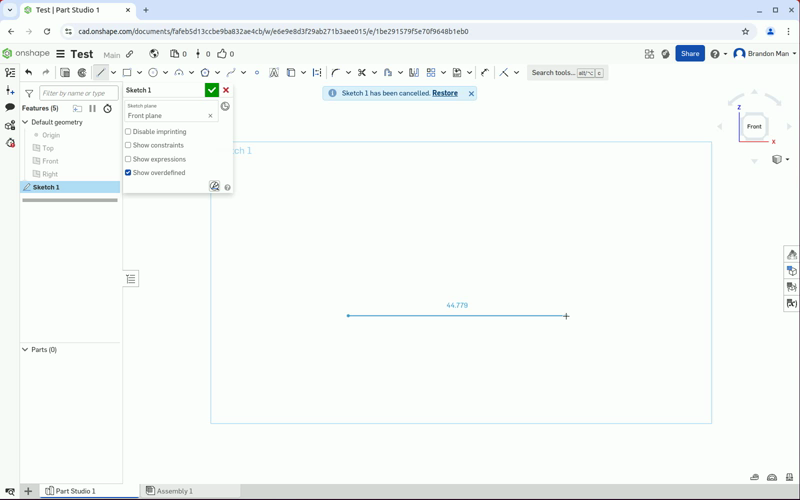
key_down(shift)
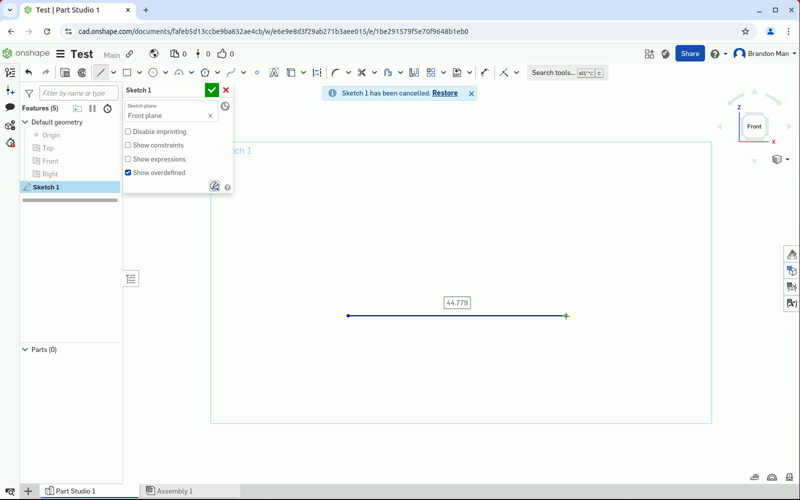
mouse_move(566, 242)
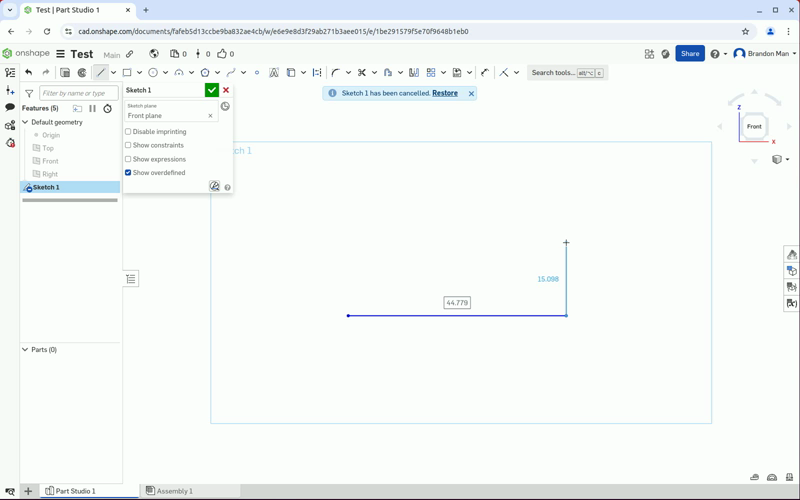
click(566, 242)
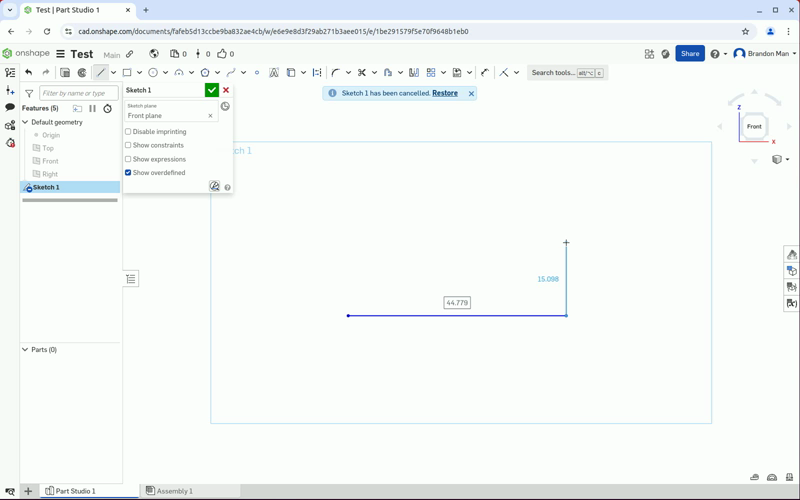
key_up(shift)
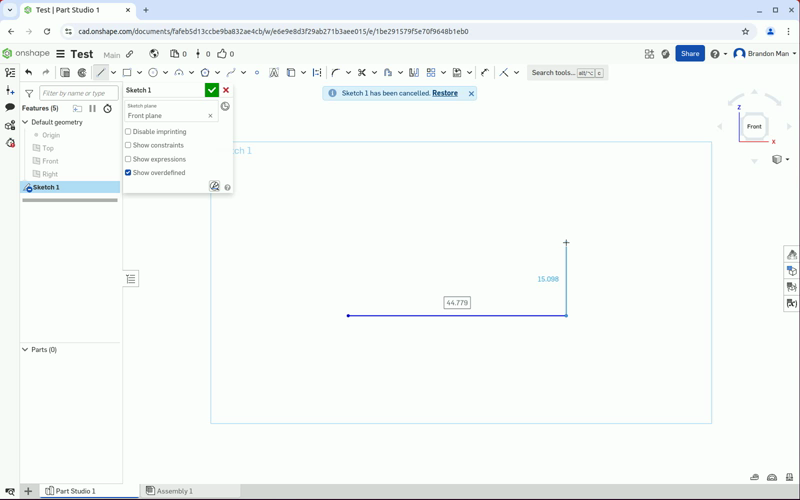
key_down(shift)
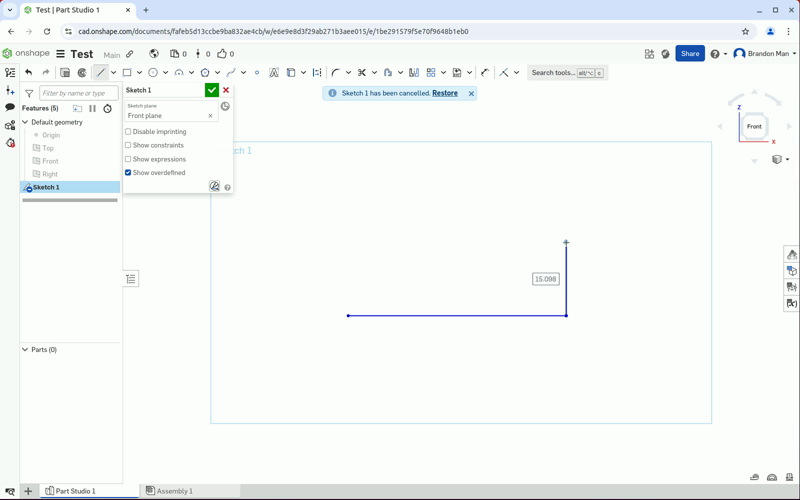
mouse_move(407, 201)
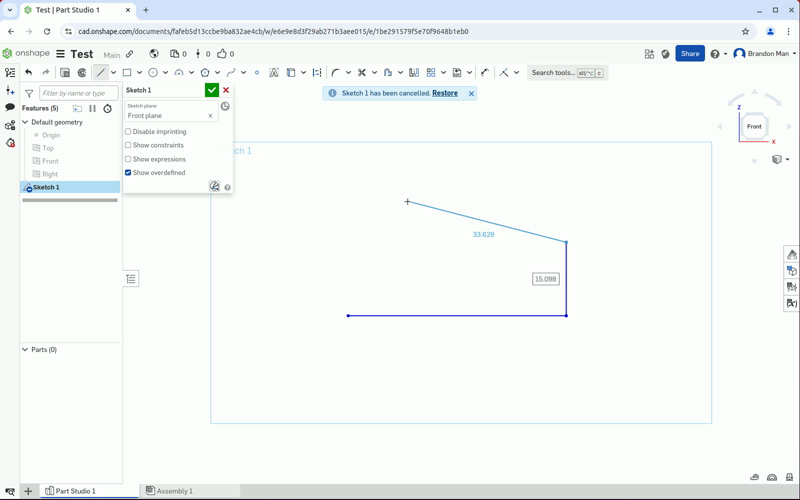
click(407, 201)
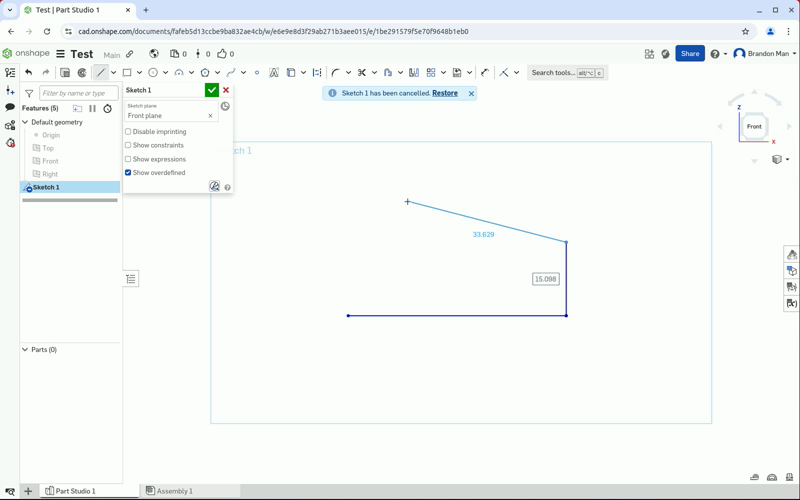
key_up(shift)
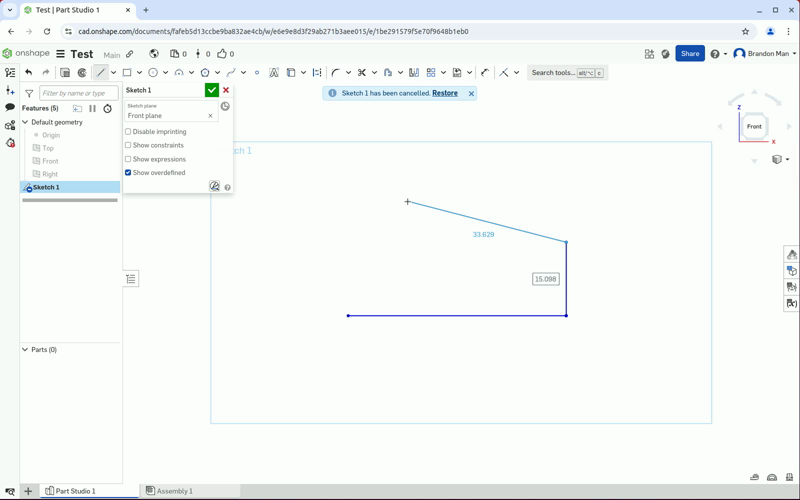
key_down(shift)
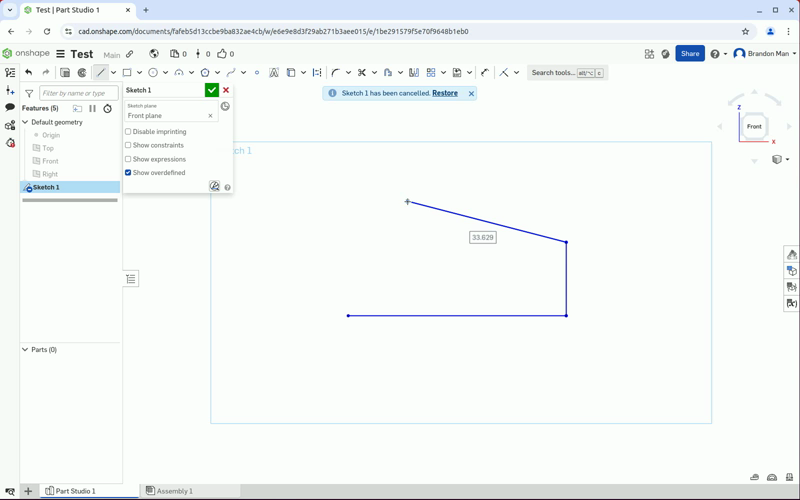
mouse_move(437, 201)
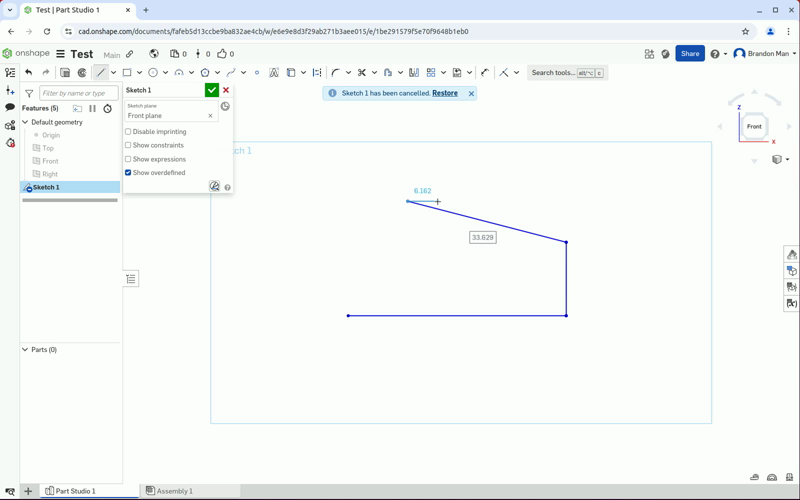
mouse_move(348, 201)
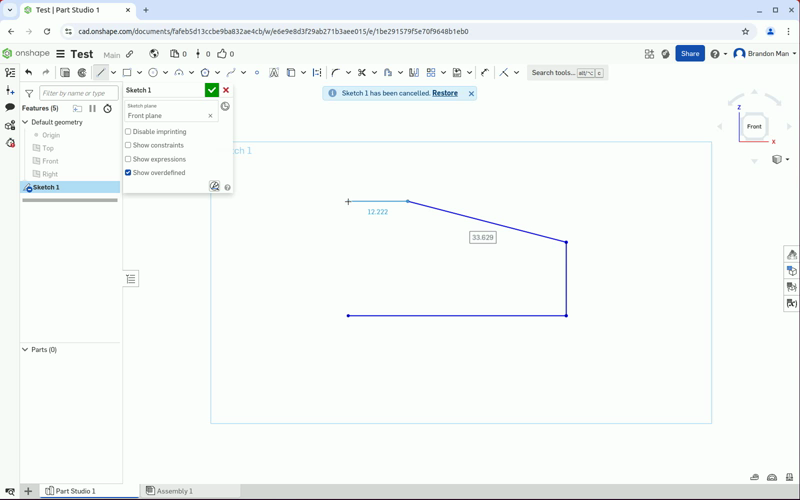
click(348, 201)
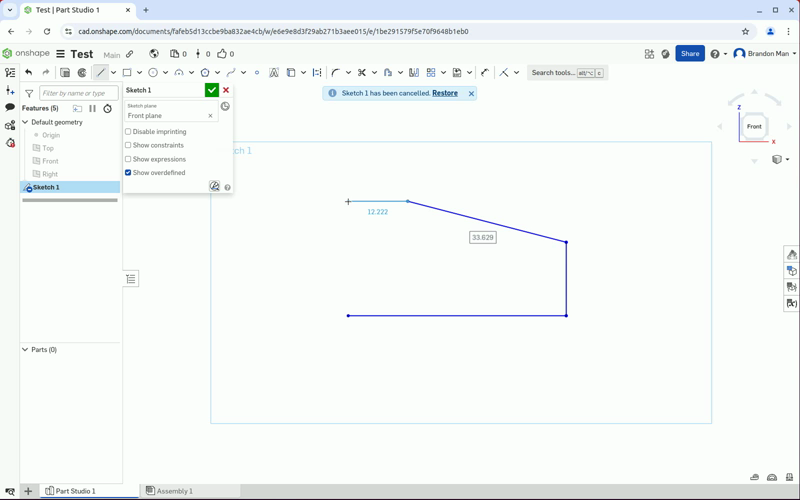
key_up(shift)
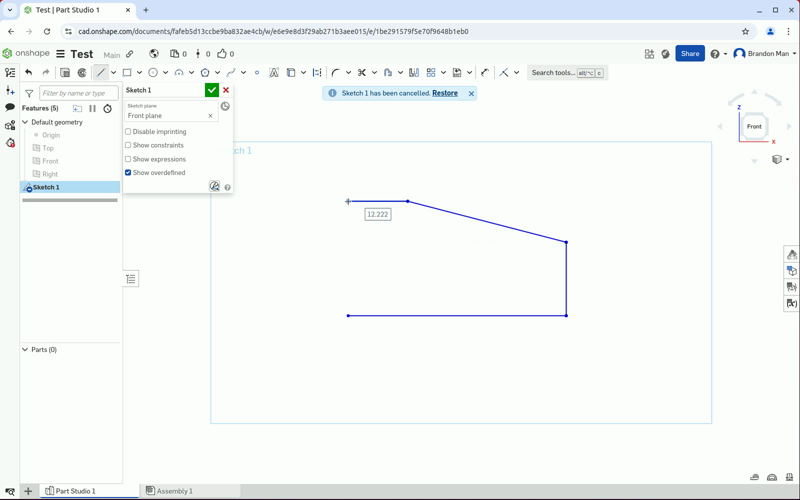
key_down(shift)
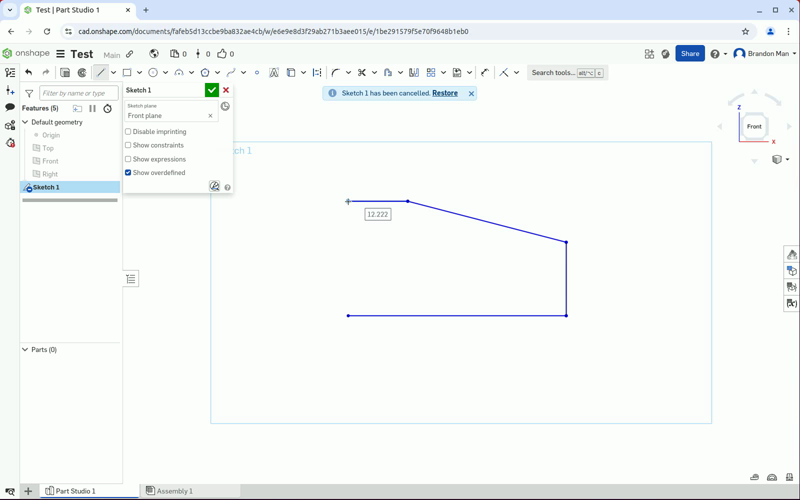
mouse_move(348, 315)
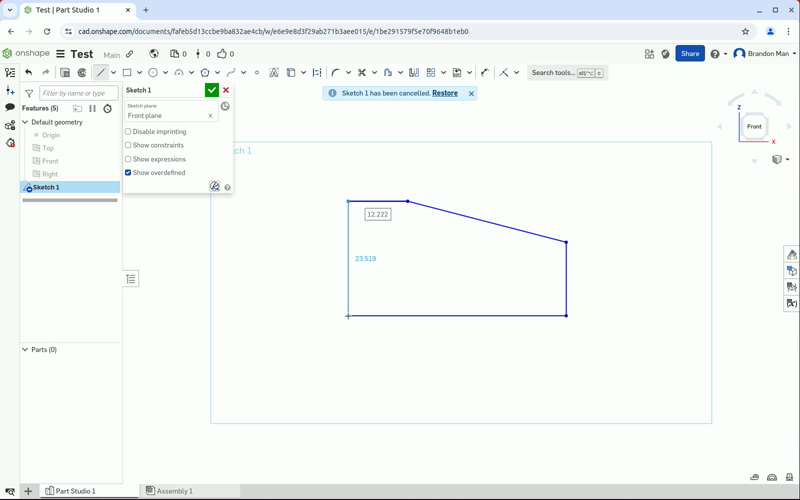
key_up(shift)
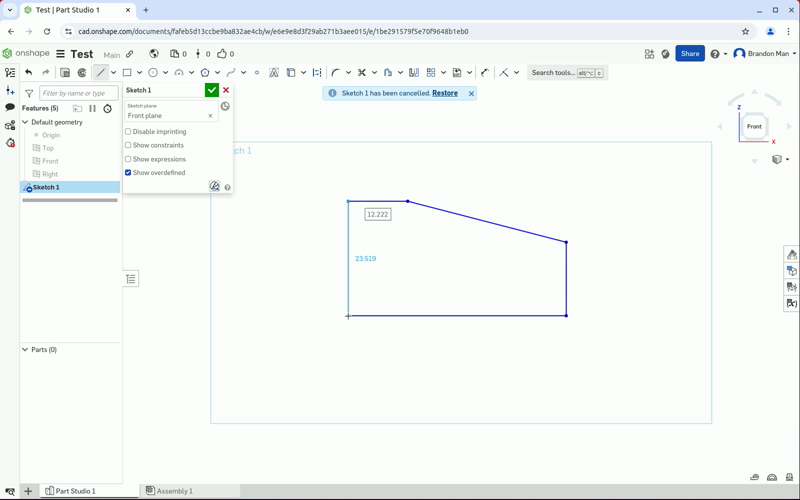
click(348, 315)
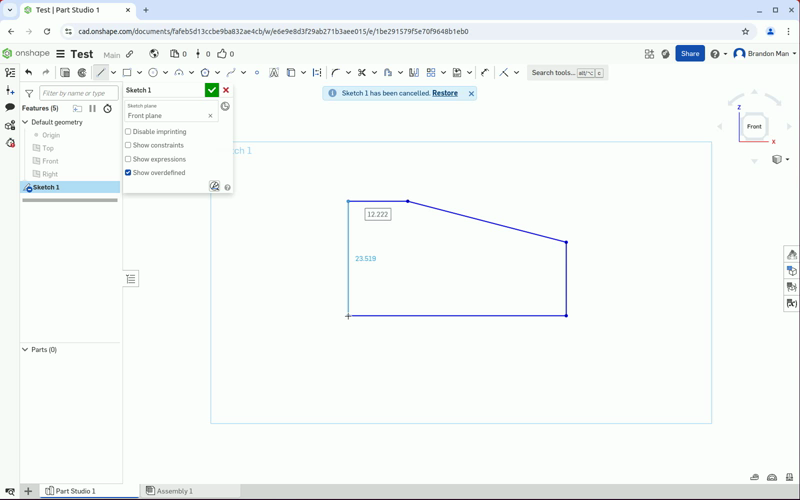
key(esc)
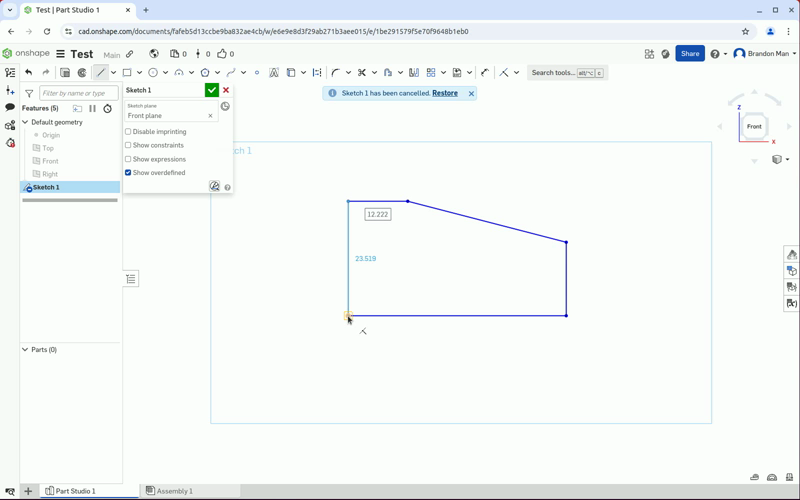
key(c)
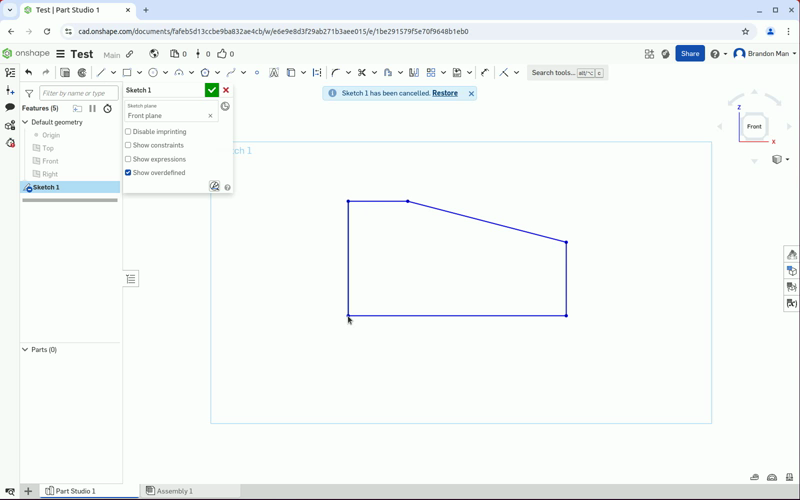
key_down(shift)
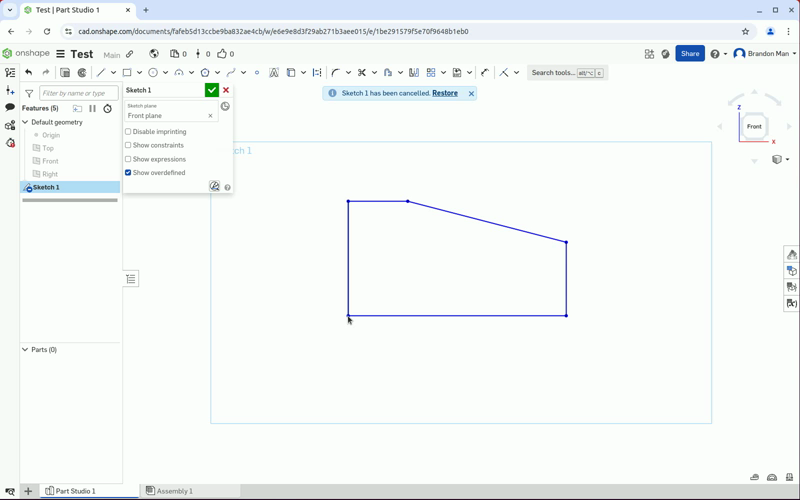
mouse_move(529, 279)
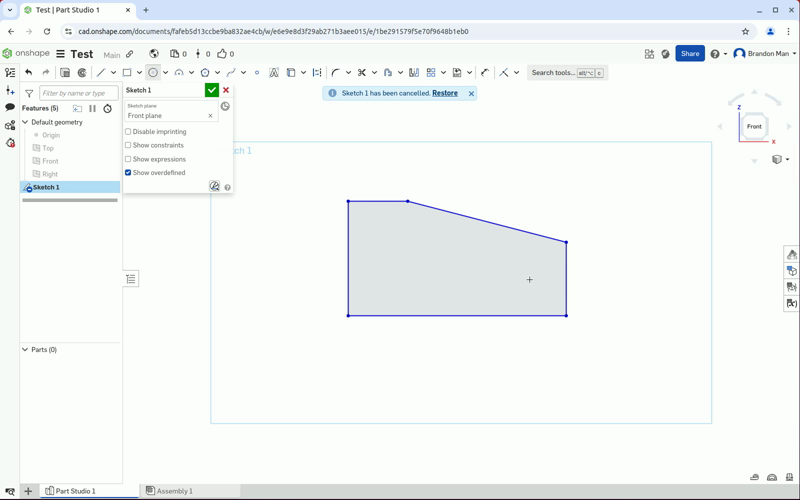
click(529, 279)
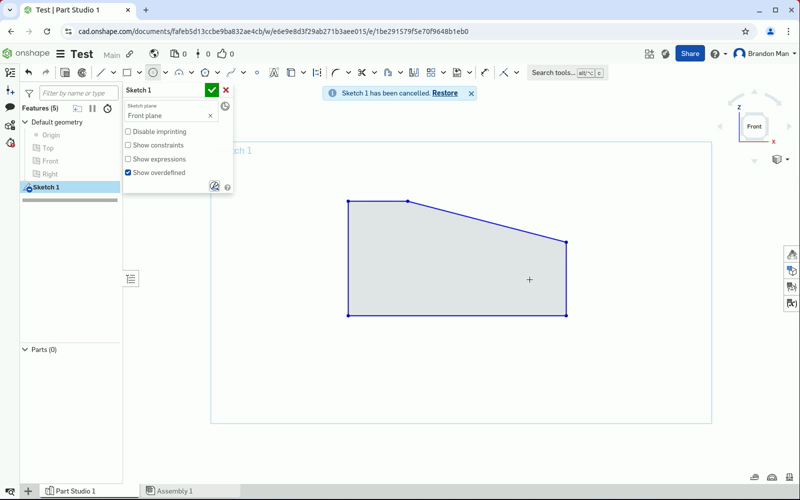
key_up(shift)
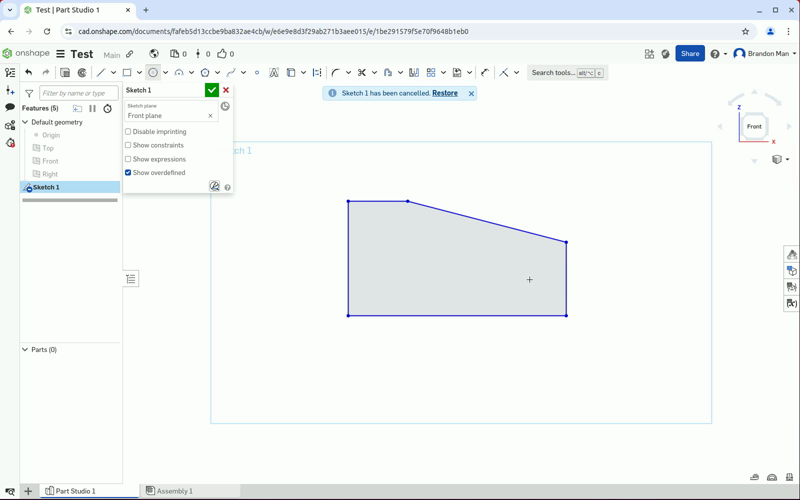
mouse_move(545, 279)
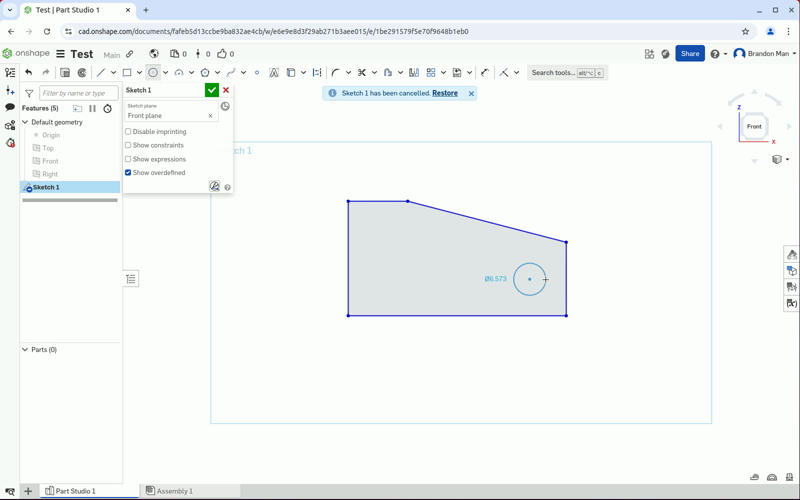
click(545, 279)
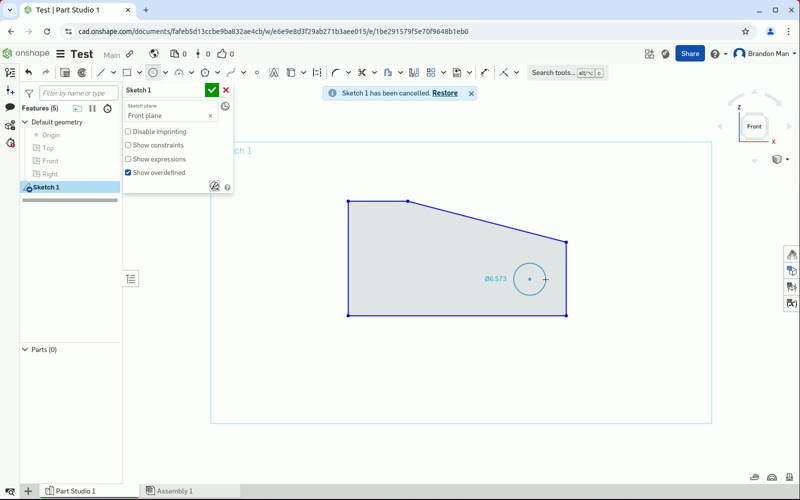
key(esc)
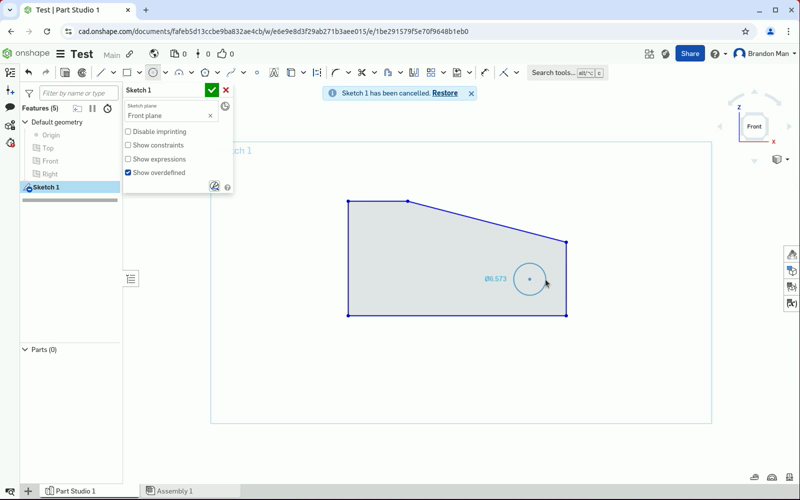
mouse_move(405, 227)
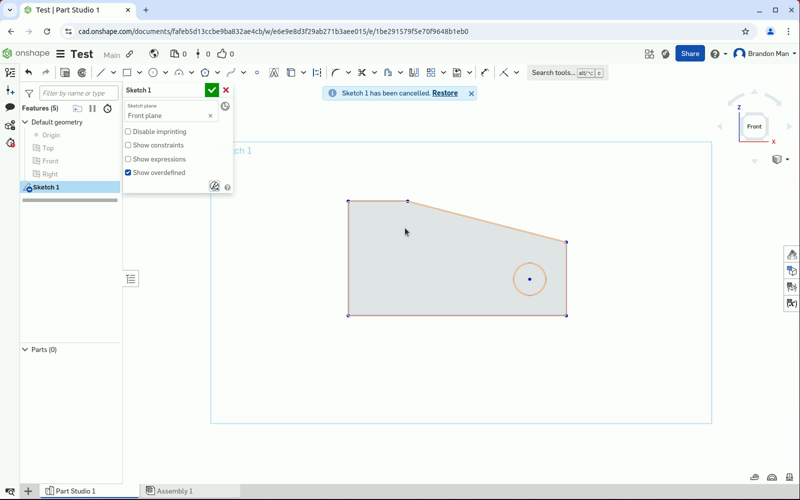
click(405, 227)
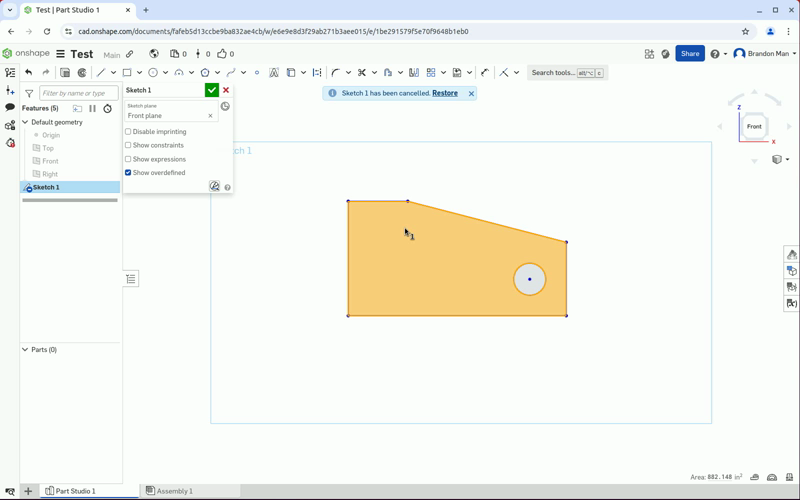
mouse_move(73, 352)
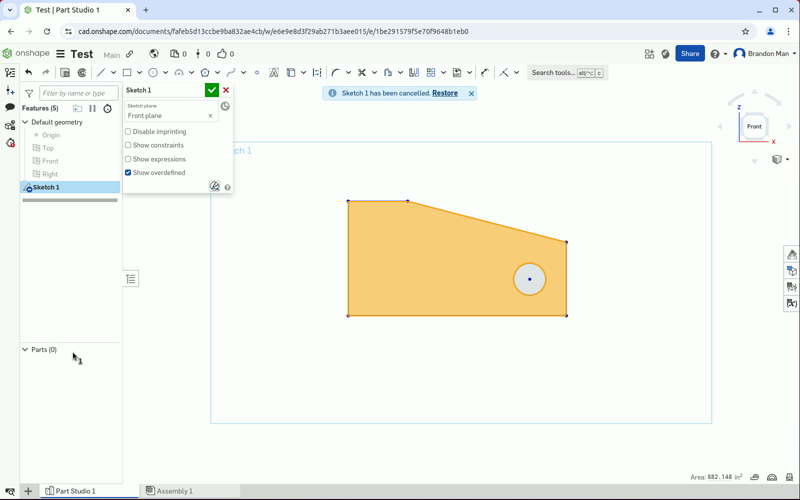
key(shift+y)
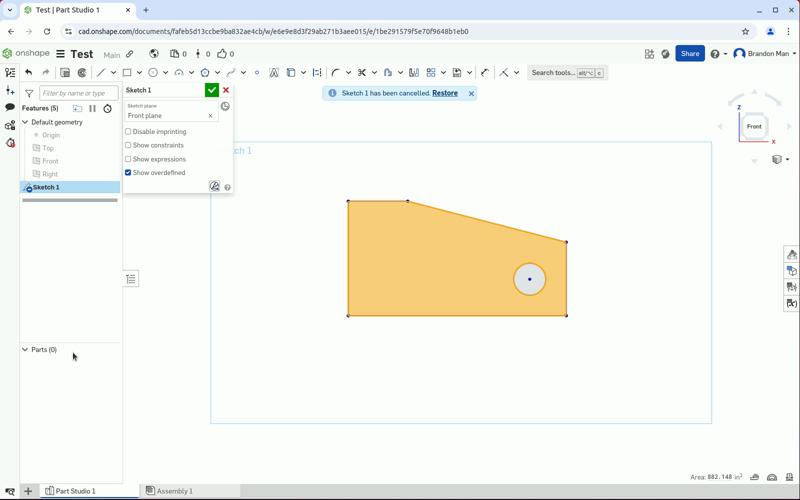
key(shift+e)
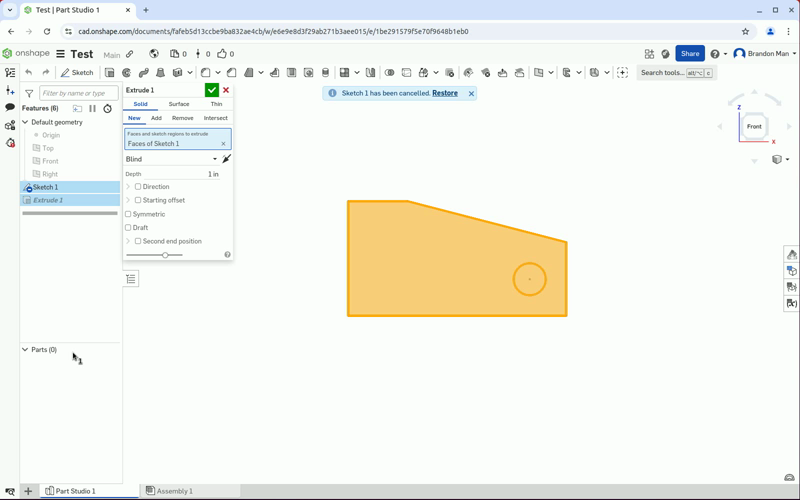
mouse_move(143, 106)
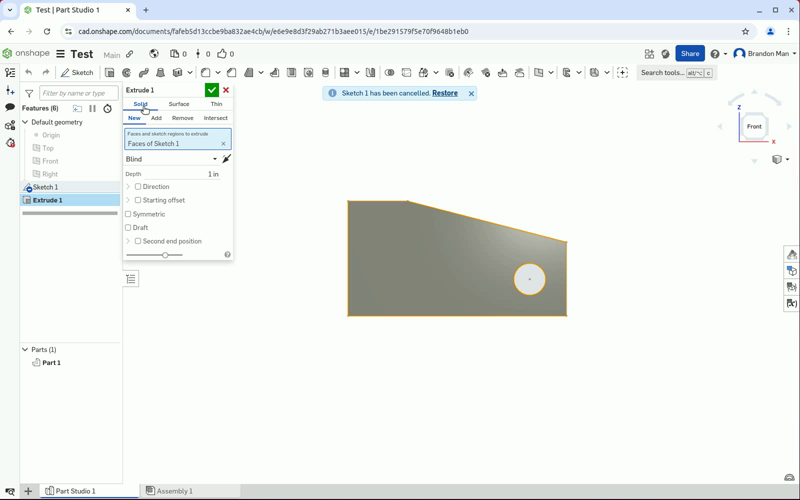
click(143, 106)
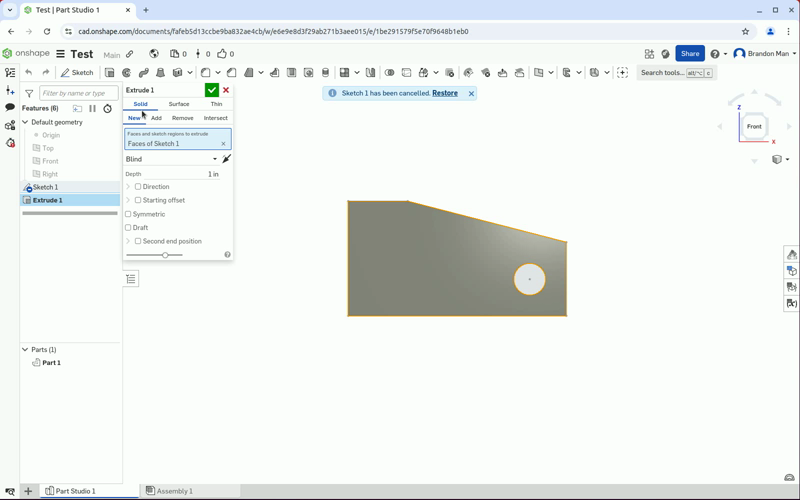
mouse_move(137, 120)
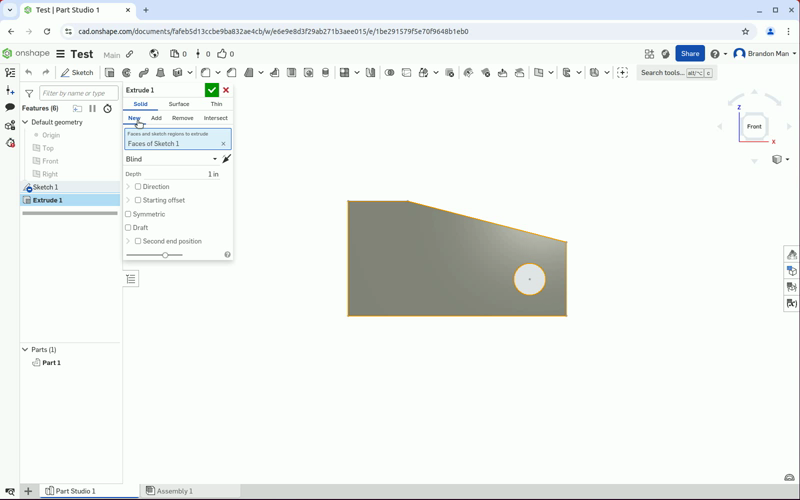
click(137, 120)
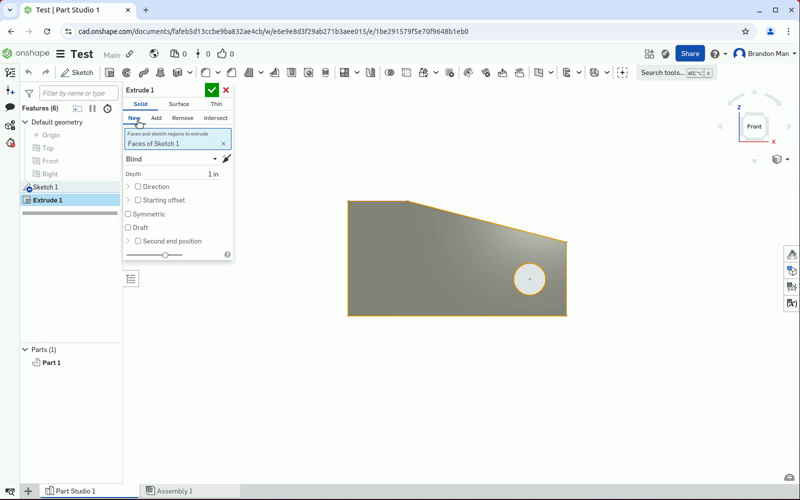
key(tab, 4)
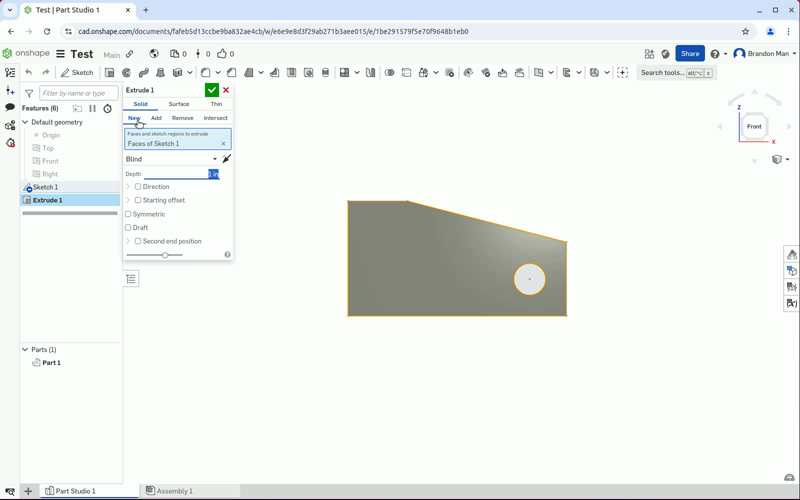
text(4.333)
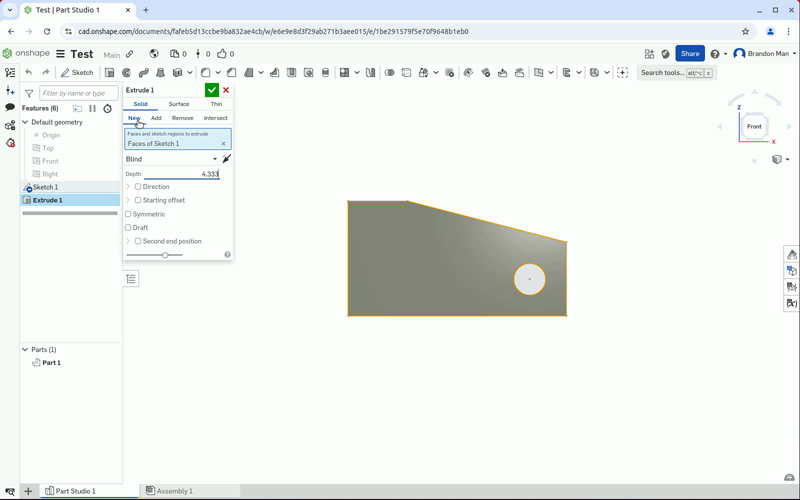
key(enter)
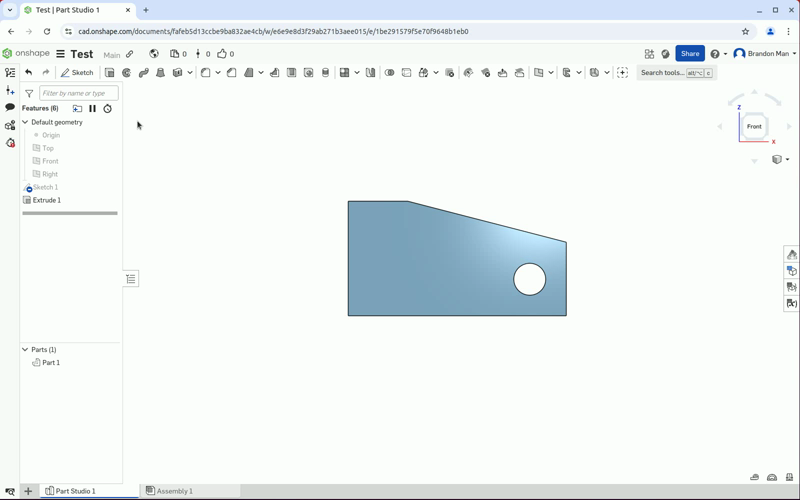
key(shift+h)
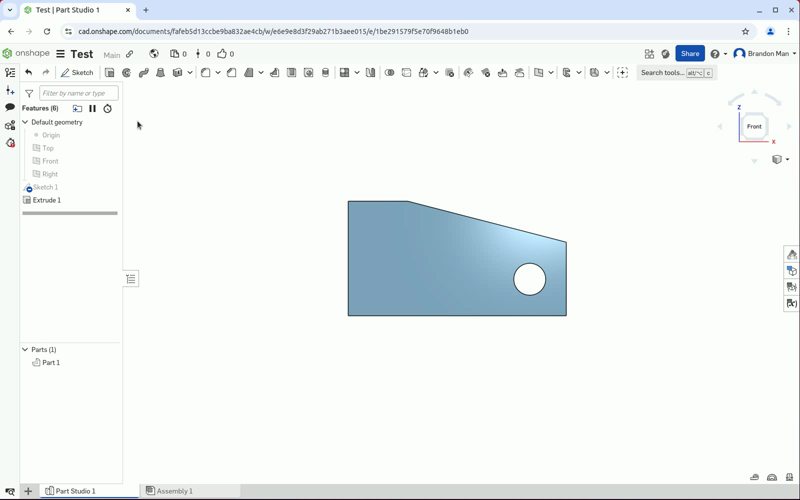
key(shift+h)
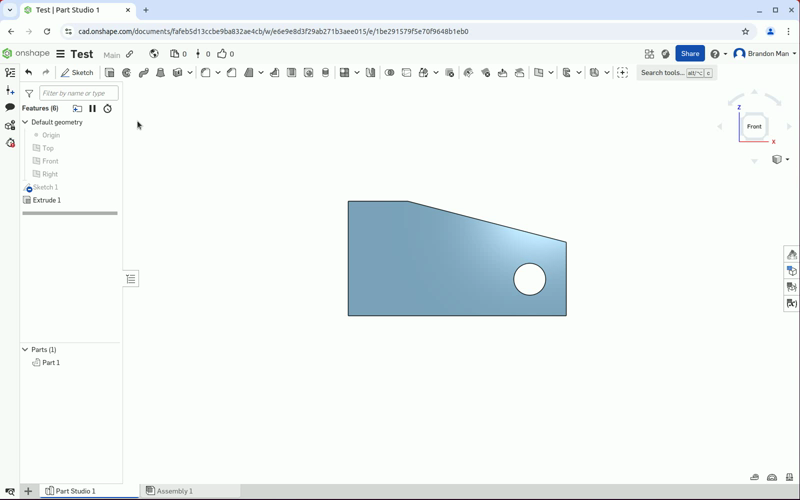
mouse_move(73, 189)
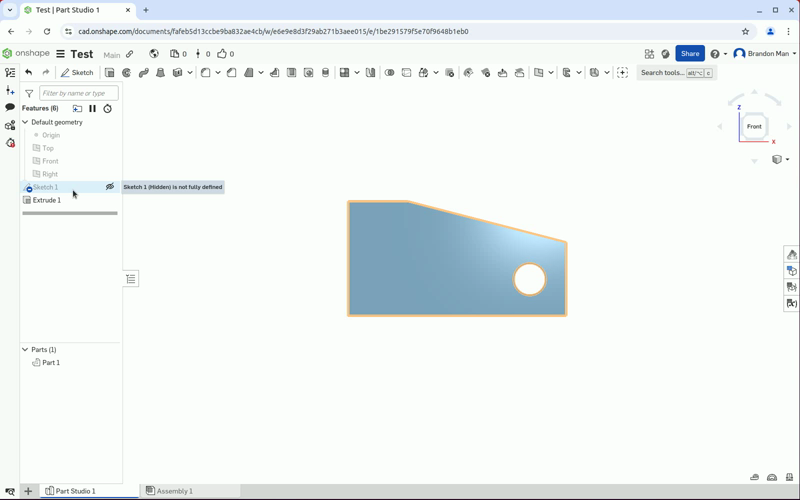
click(73, 189)
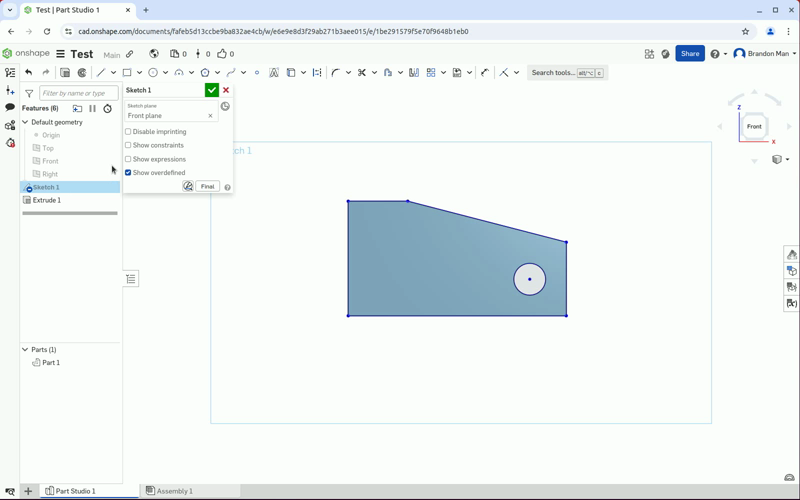
mouse_move(229, 92)
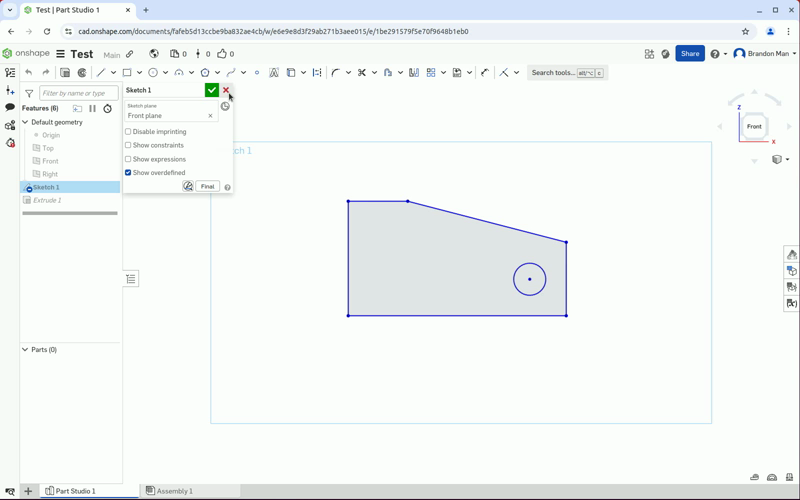
click(229, 92)
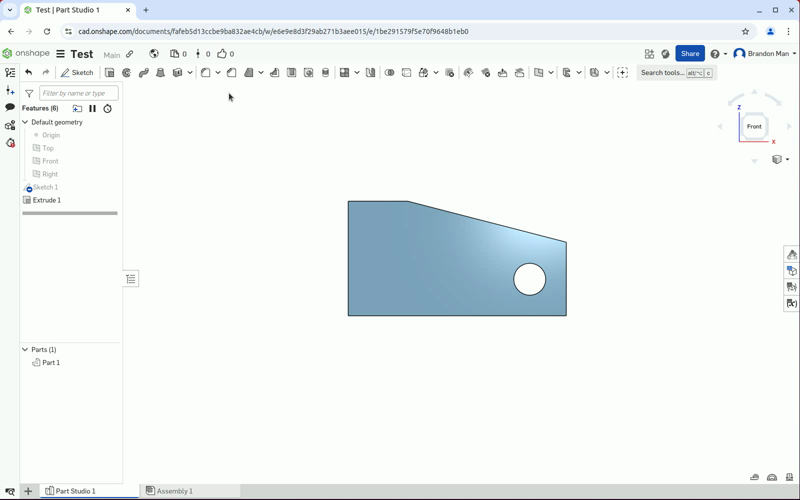
mouse_move(541, 75)
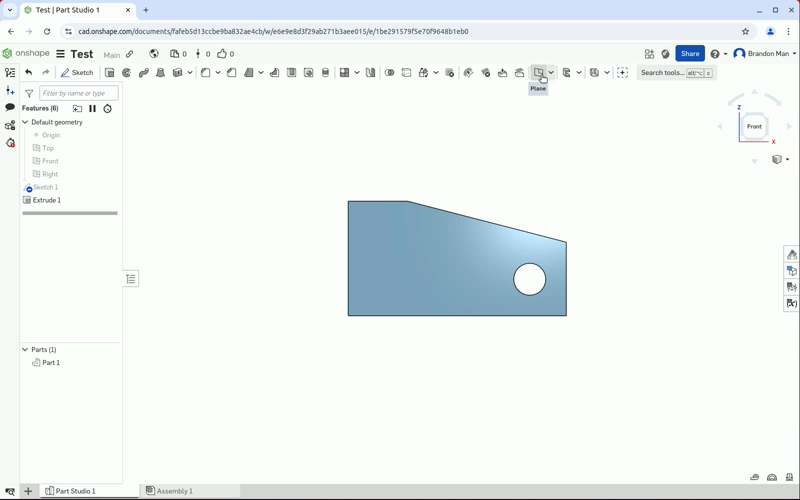
click(541, 75)
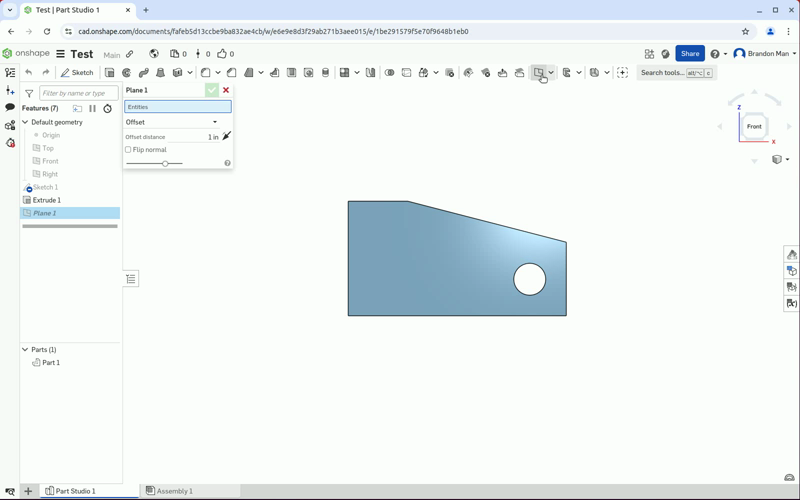
mouse_move(73, 163)
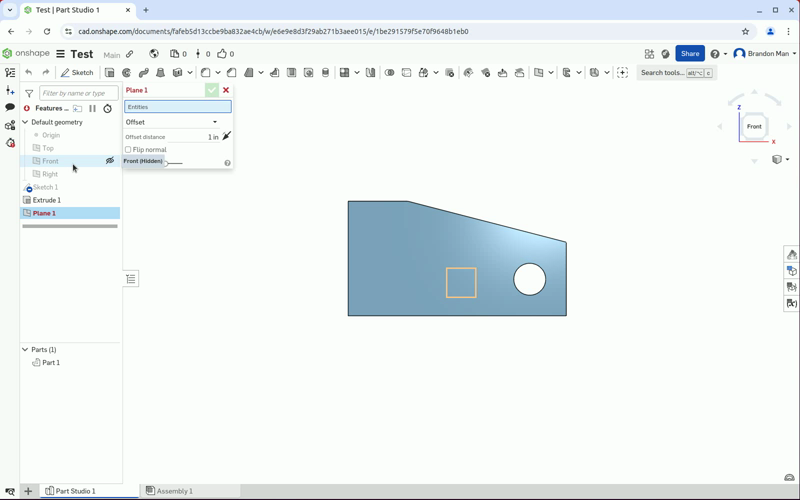
click(73, 163)
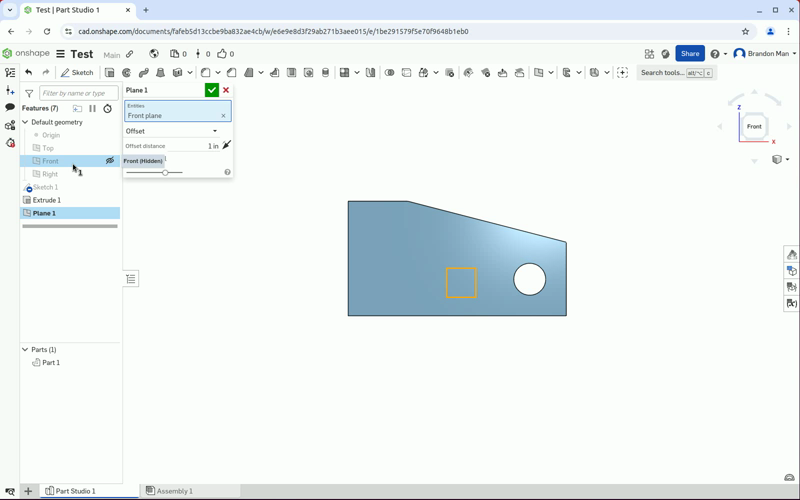
key(tab, 2)
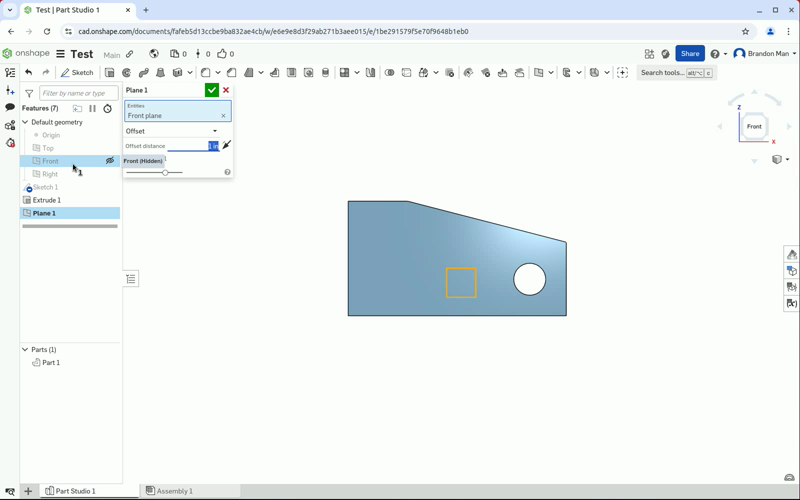
text(4.344)
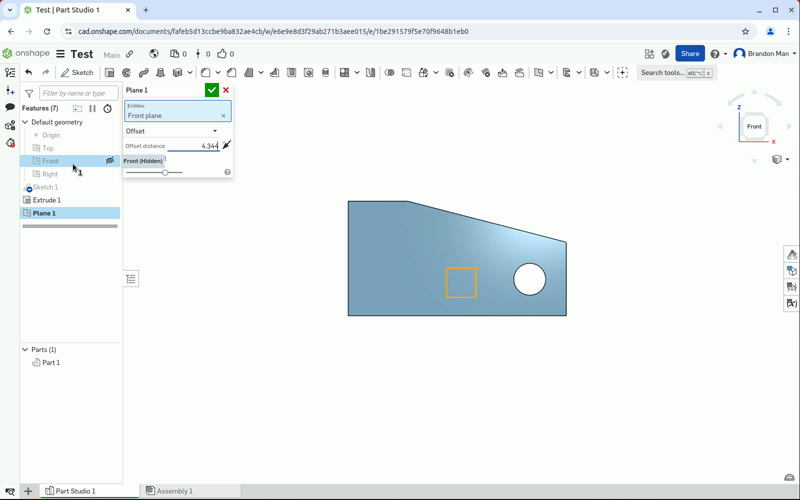
key(enter, 2)
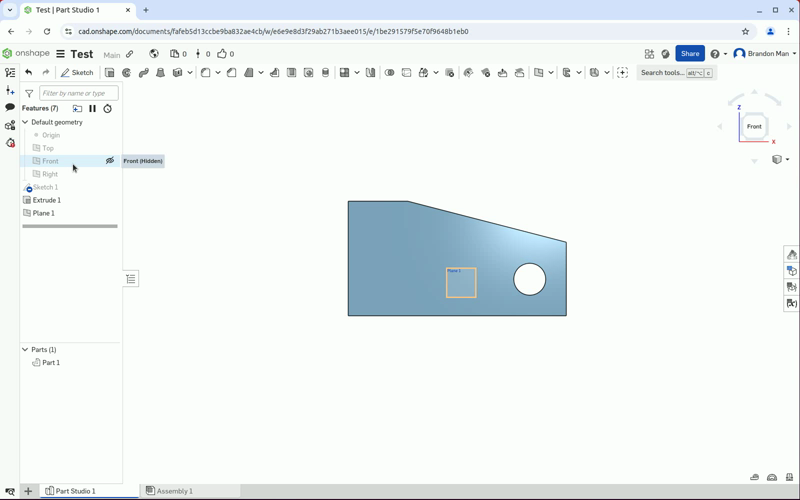
key(shift+s)
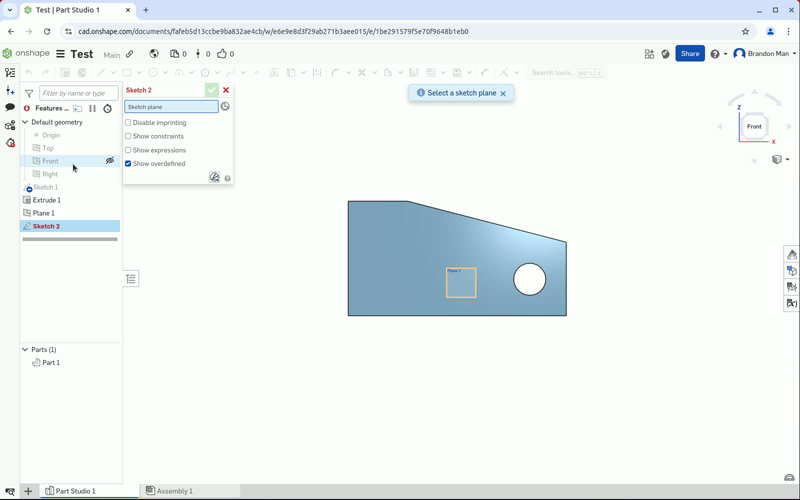
mouse_move(73, 215)
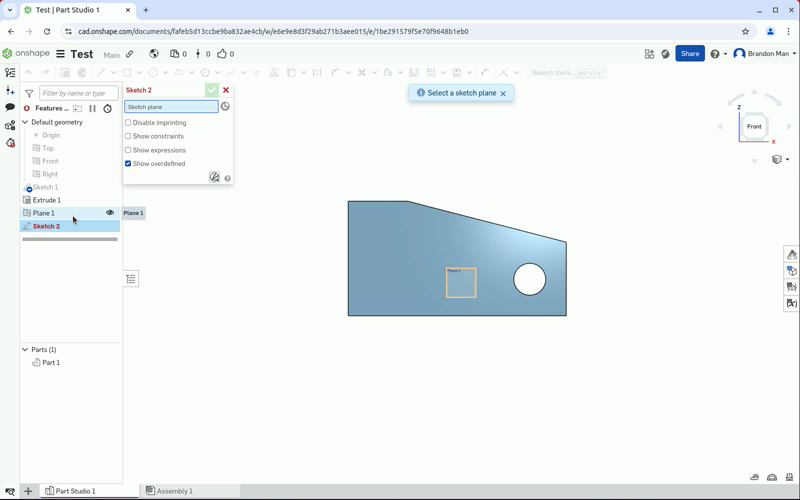
click(73, 215)
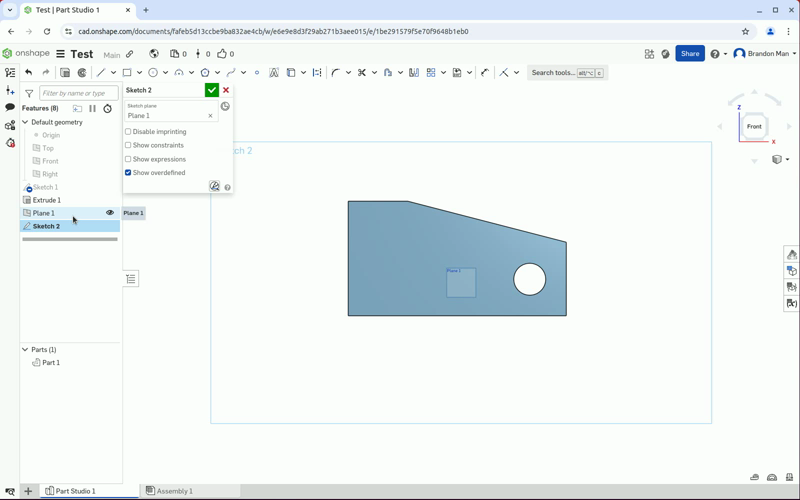
mouse_move(73, 352)
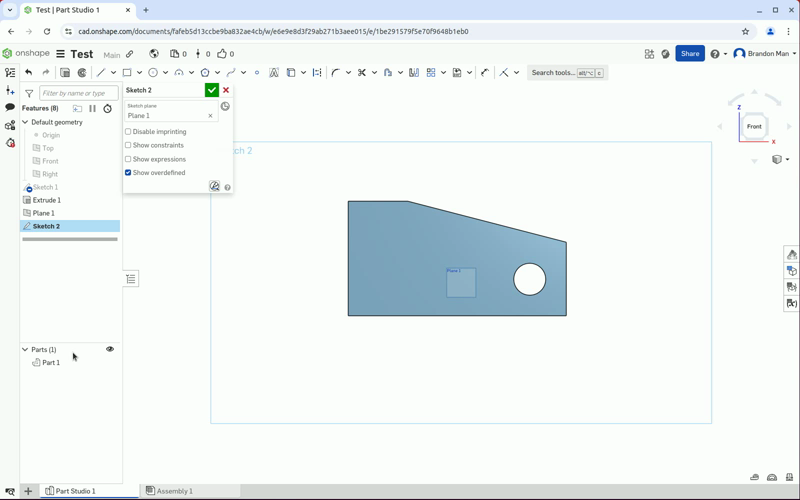
key(y)
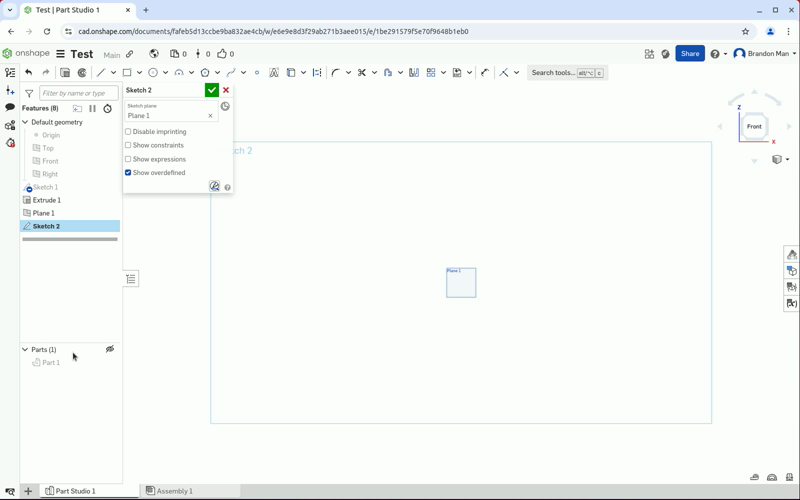
key(l)
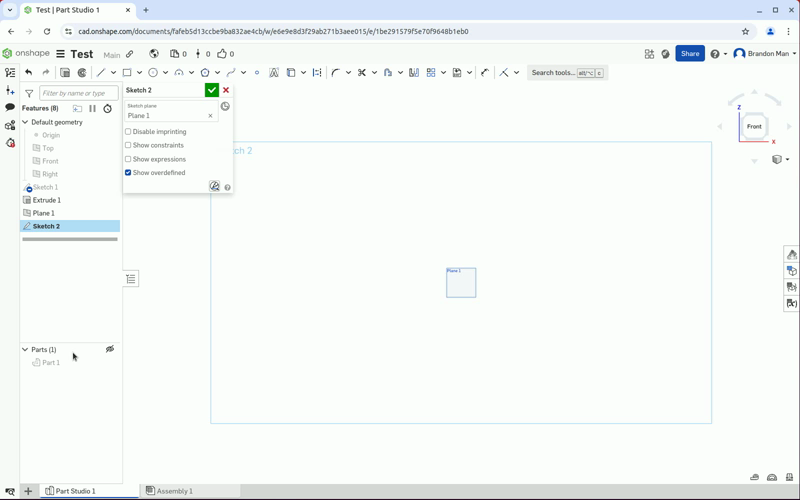
key_down(shift)
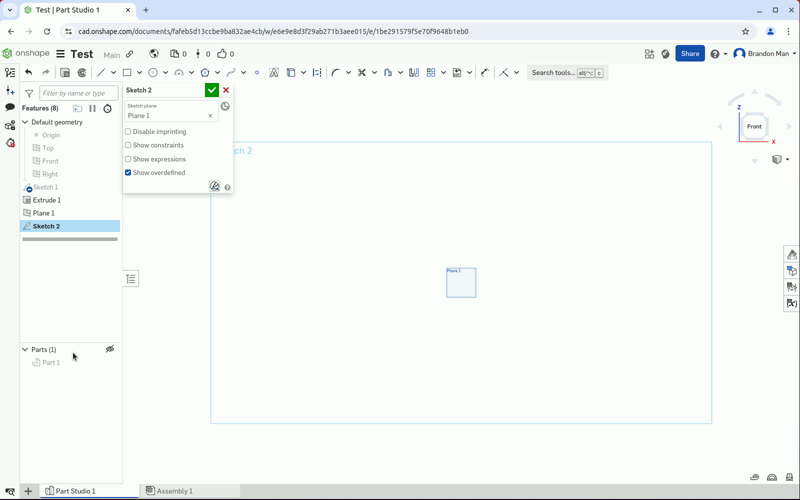
mouse_move(348, 315)
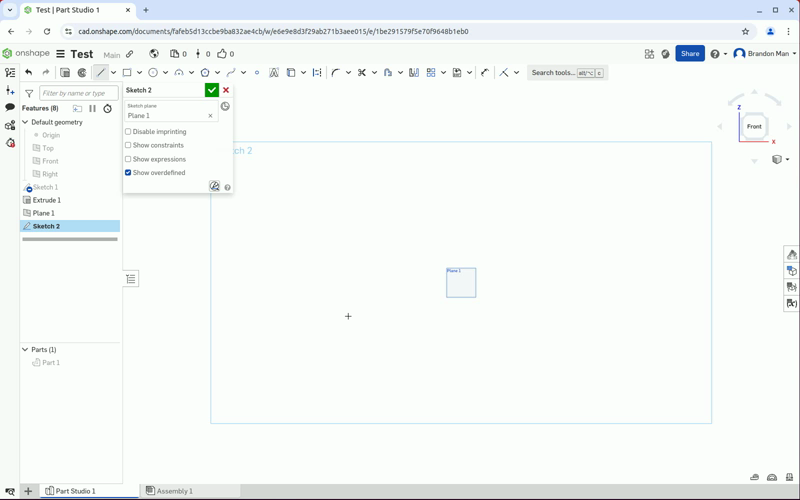
click(348, 315)
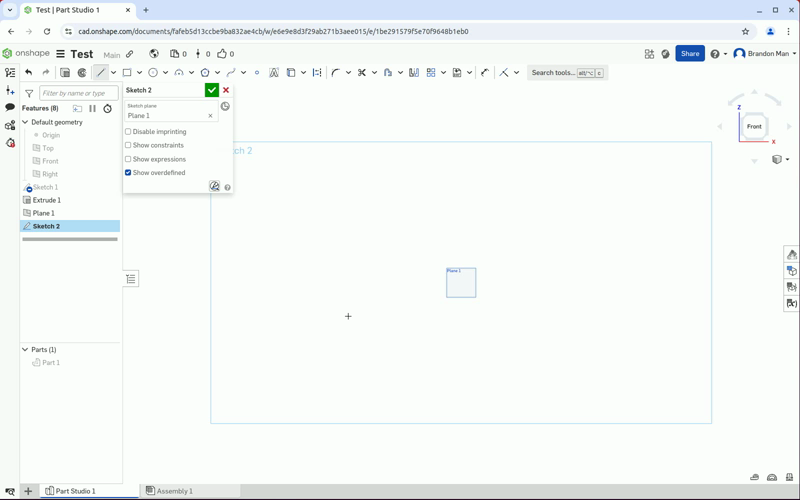
key_up(shift)
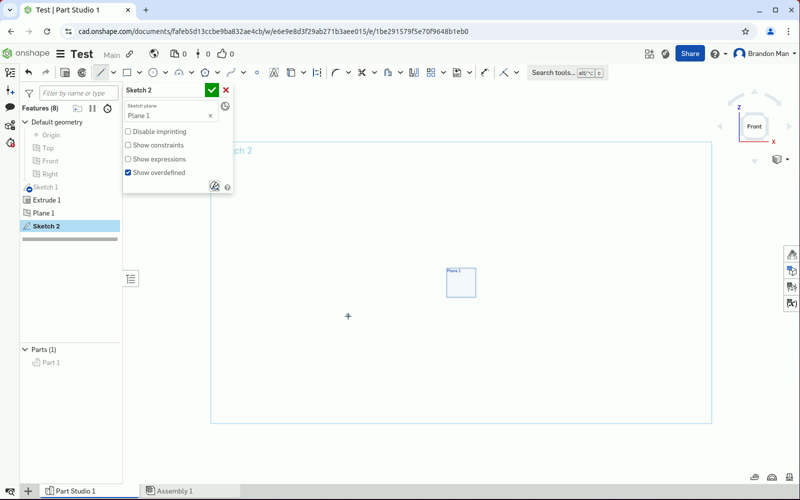
key_down(shift)
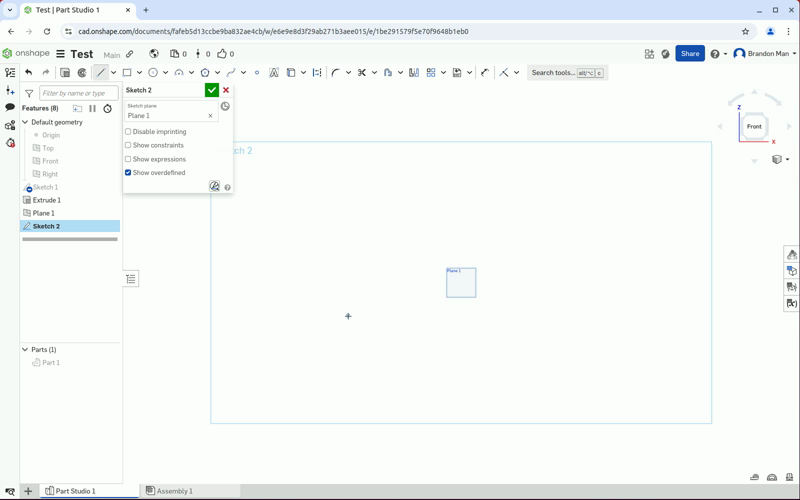
mouse_move(470, 315)
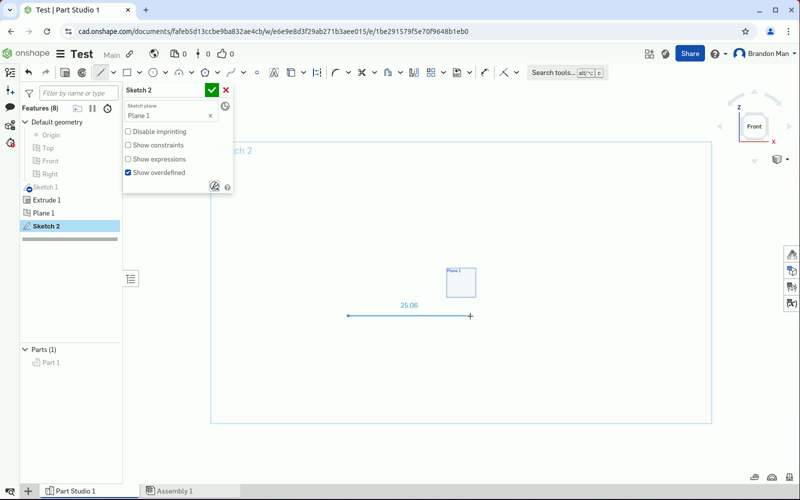
click(470, 315)
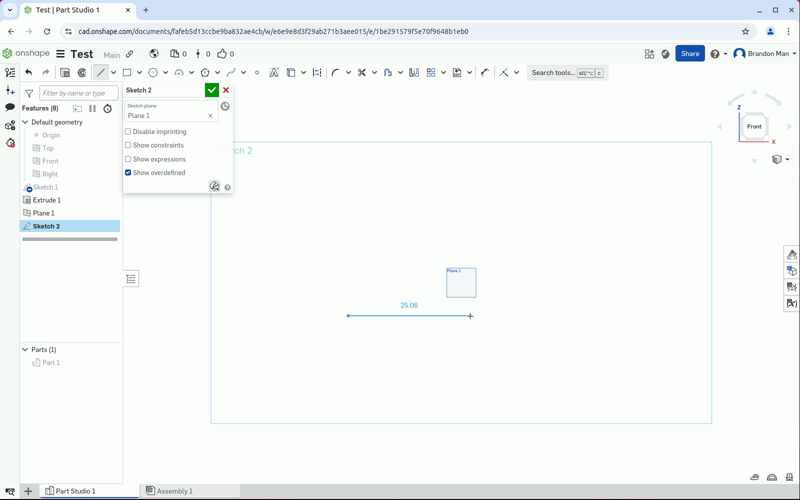
key_up(shift)
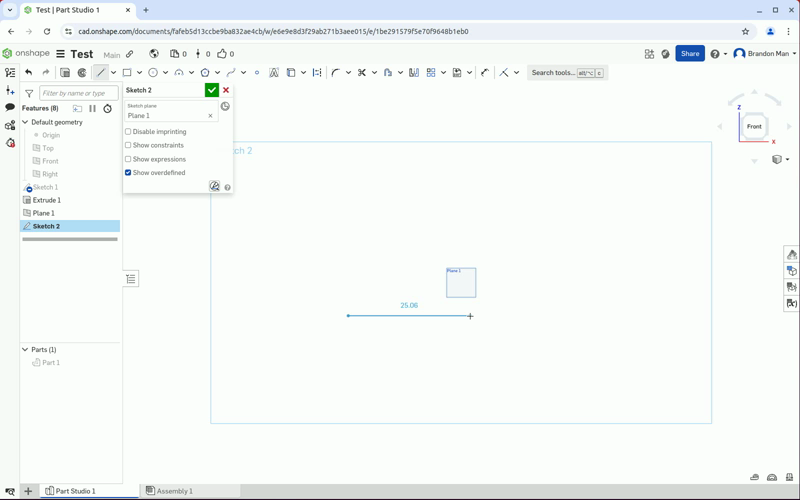
key_down(shift)
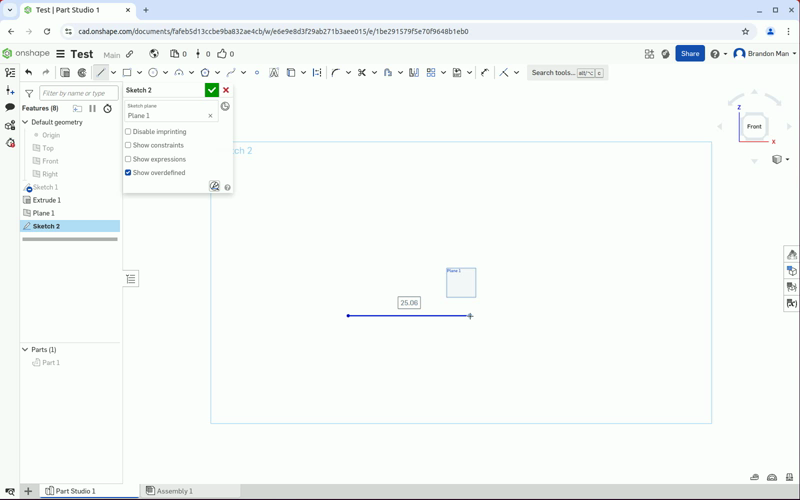
mouse_move(500, 315)
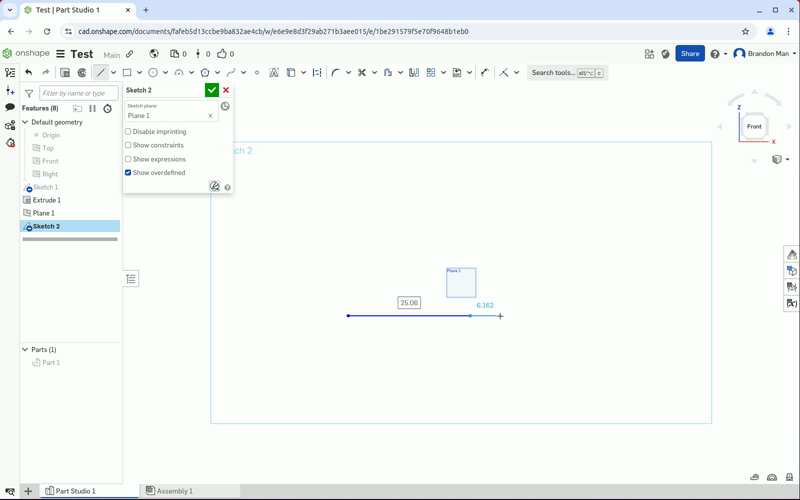
mouse_move(470, 295)
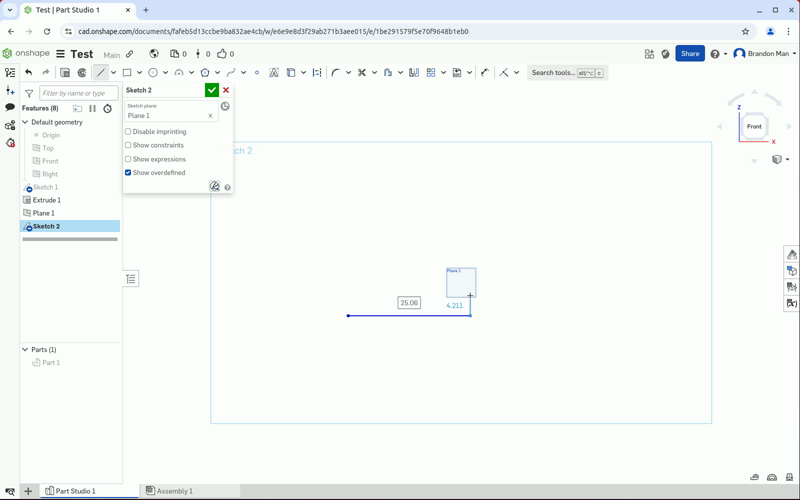
click(470, 295)
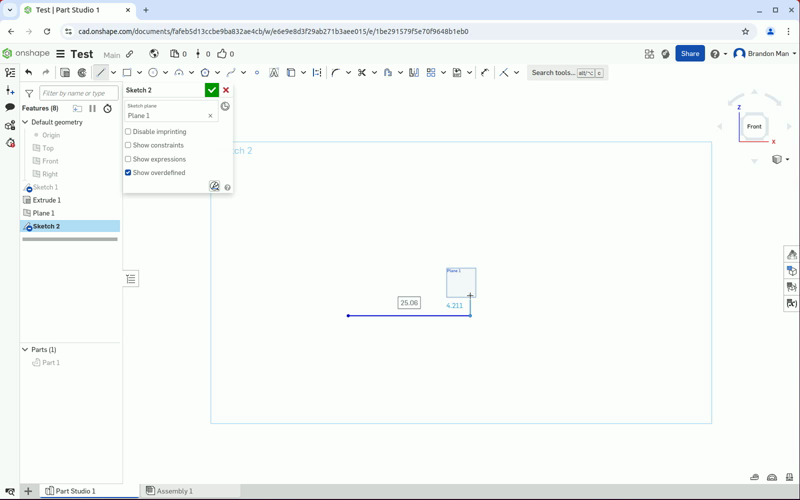
key_up(shift)
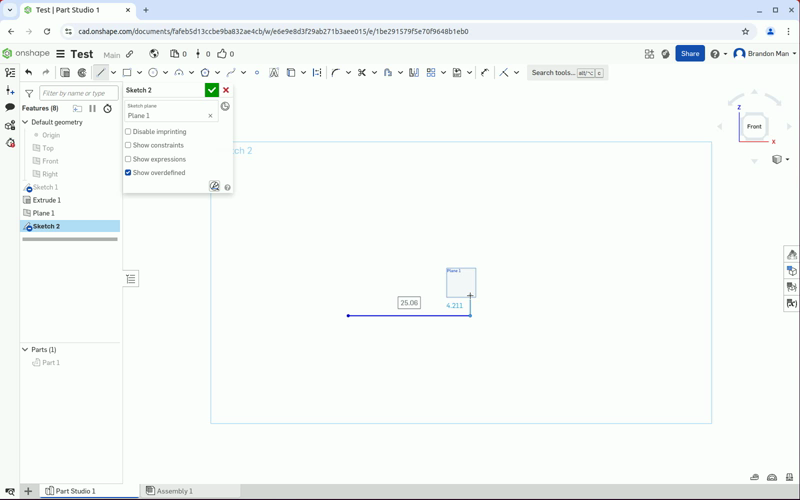
key_down(shift)
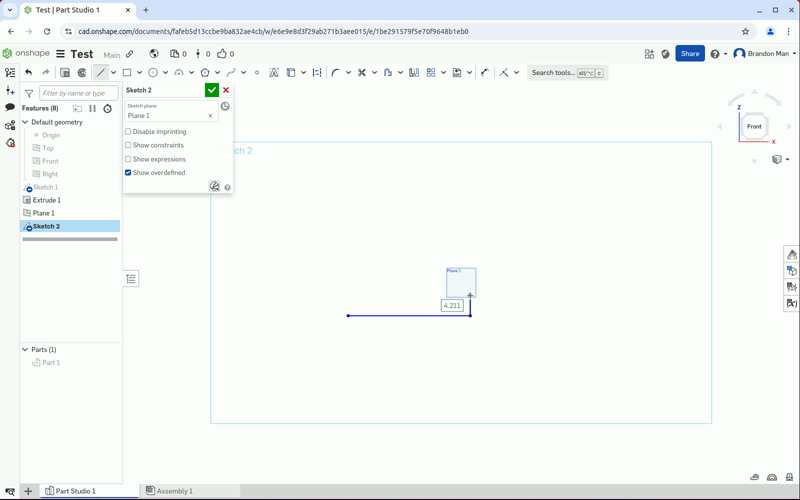
mouse_move(348, 295)
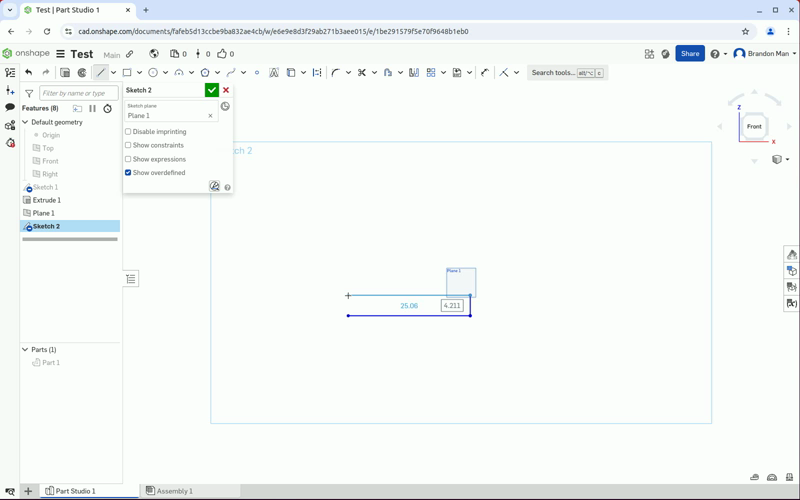
click(348, 295)
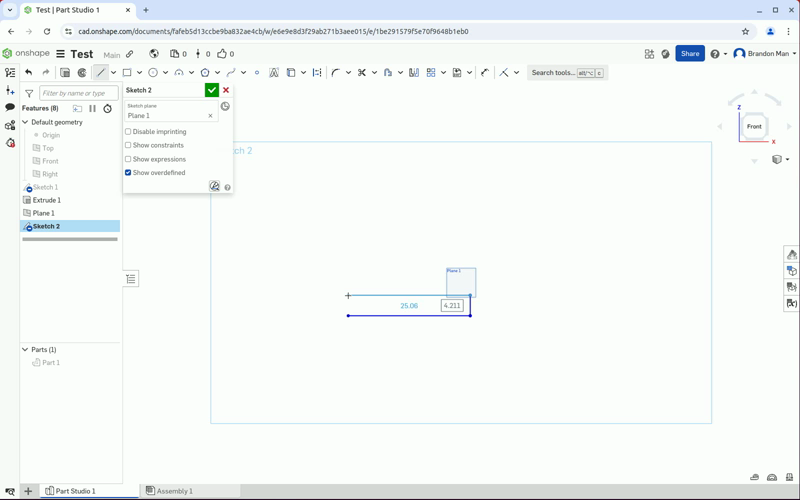
key_up(shift)
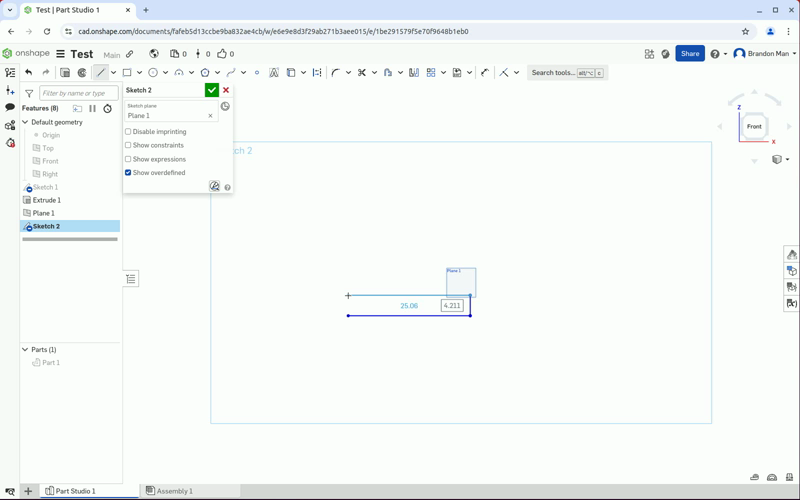
mouse_move(378, 295)
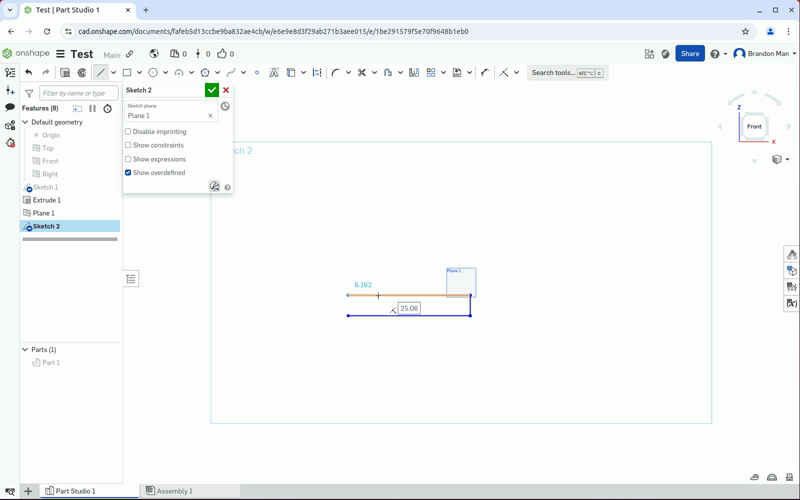
key_down(shift)
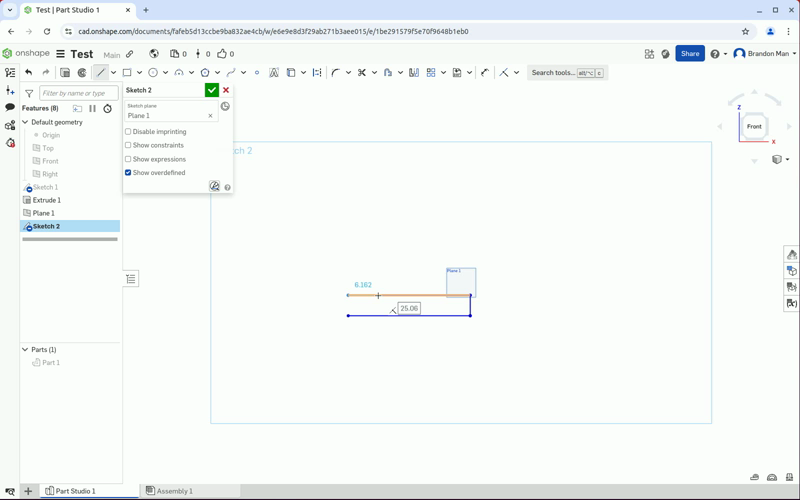
mouse_move(348, 315)
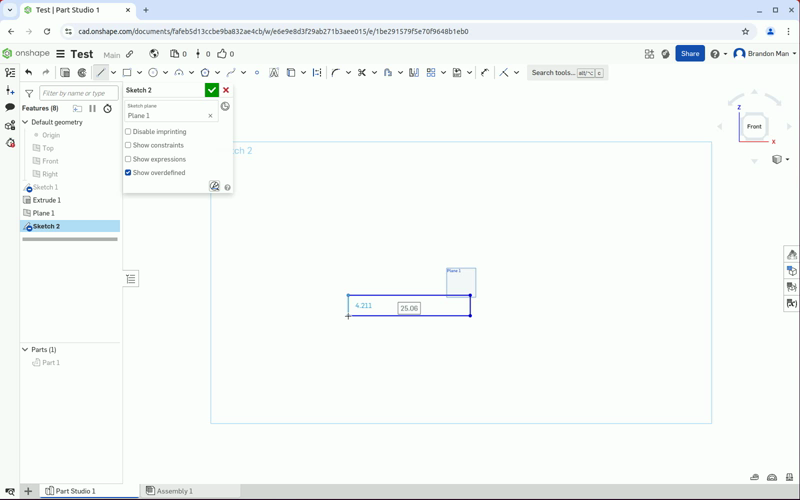
key_up(shift)
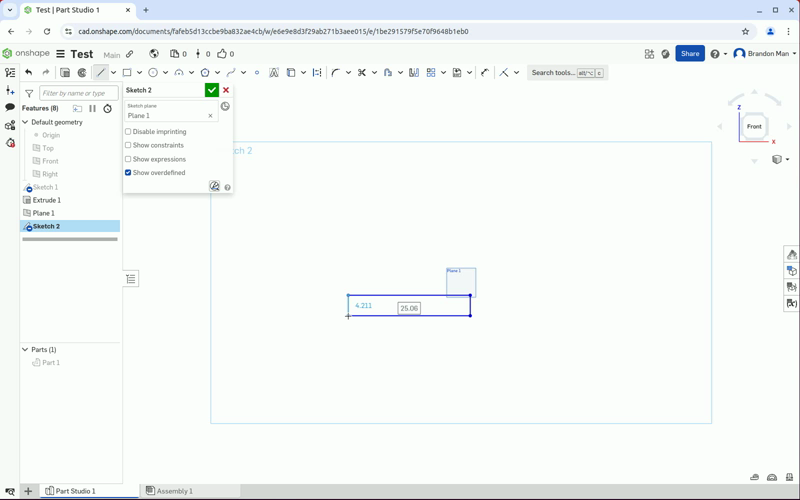
click(348, 315)
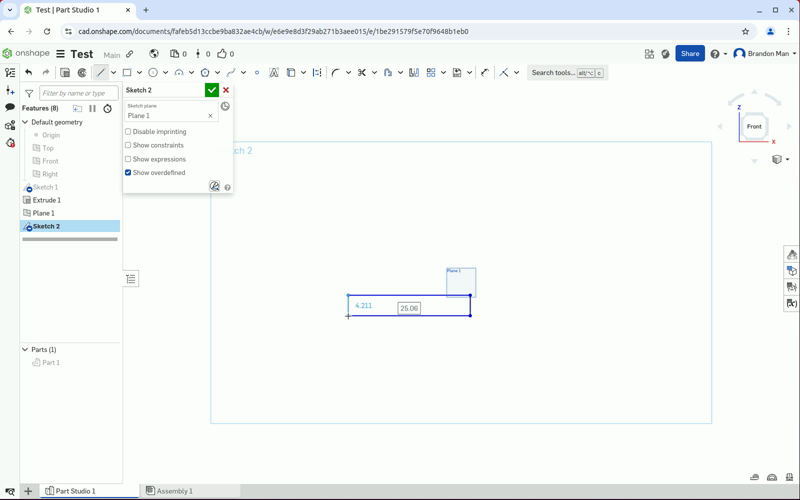
key(esc)
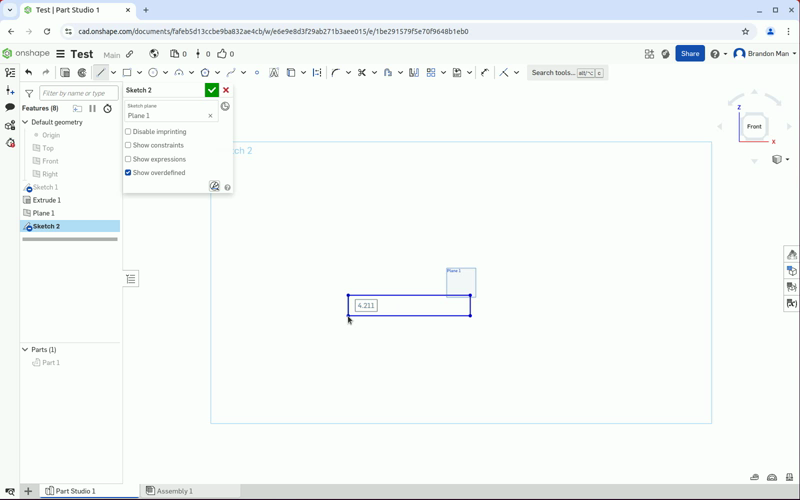
mouse_move(356, 297)
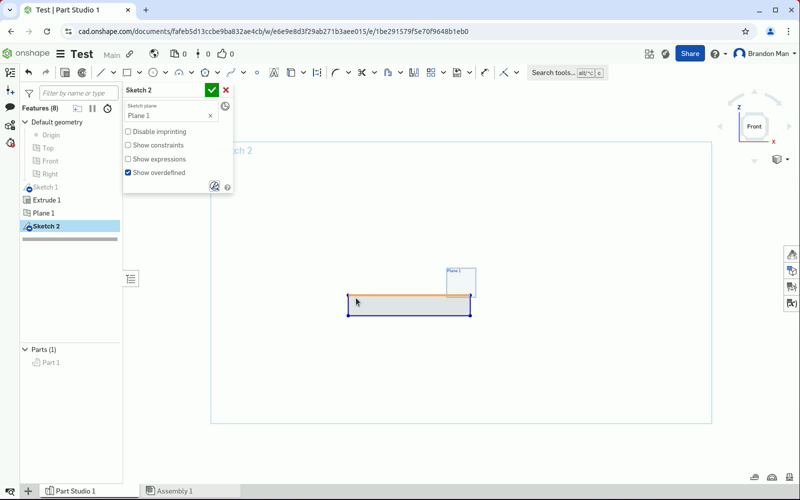
click(356, 297)
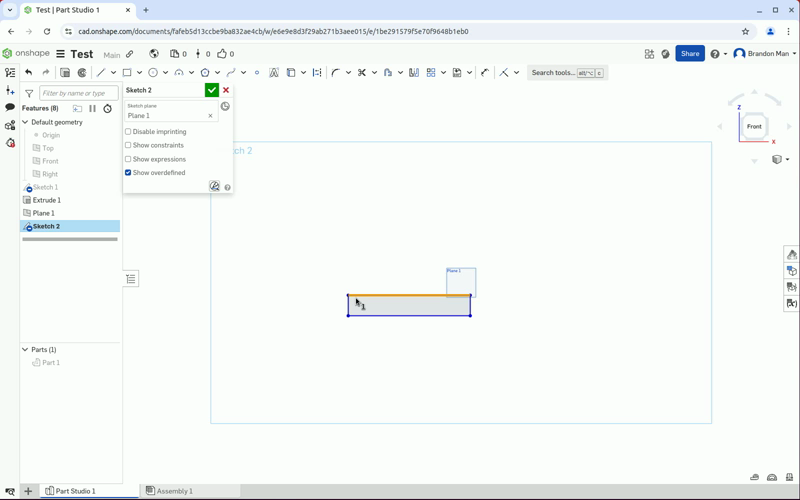
mouse_move(73, 352)
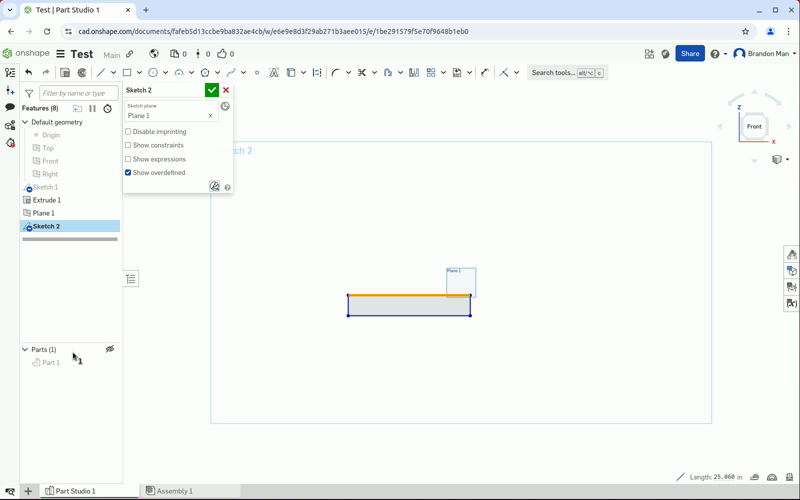
key(shift+y)
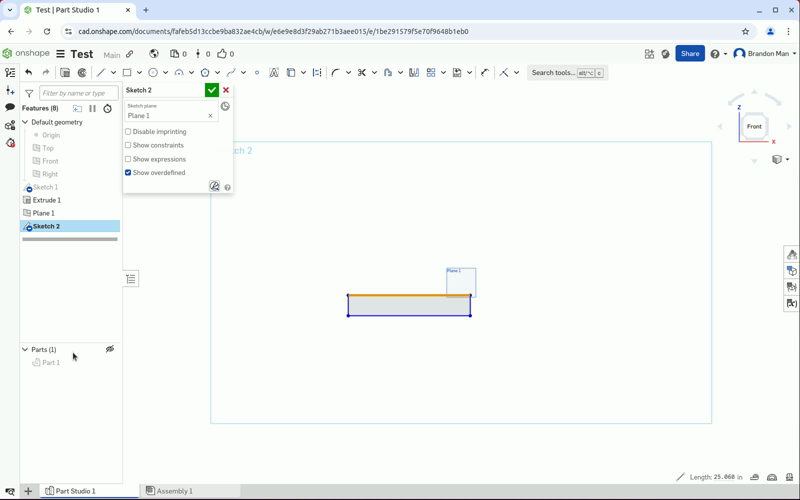
key(shift+e)
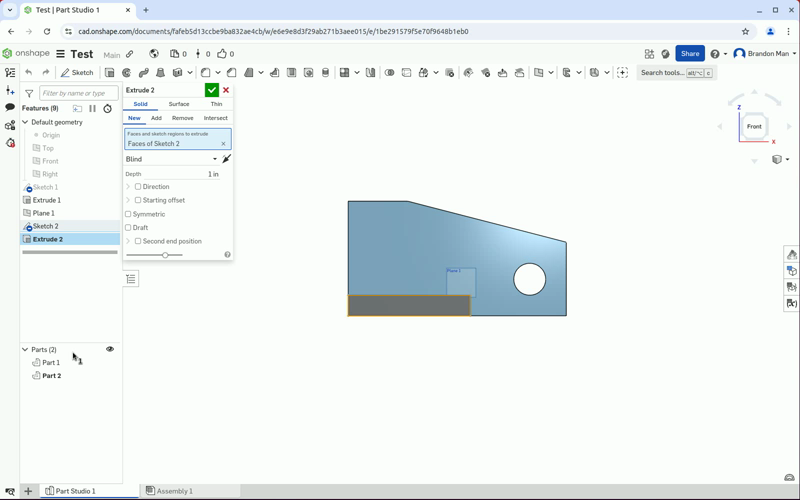
mouse_move(143, 106)
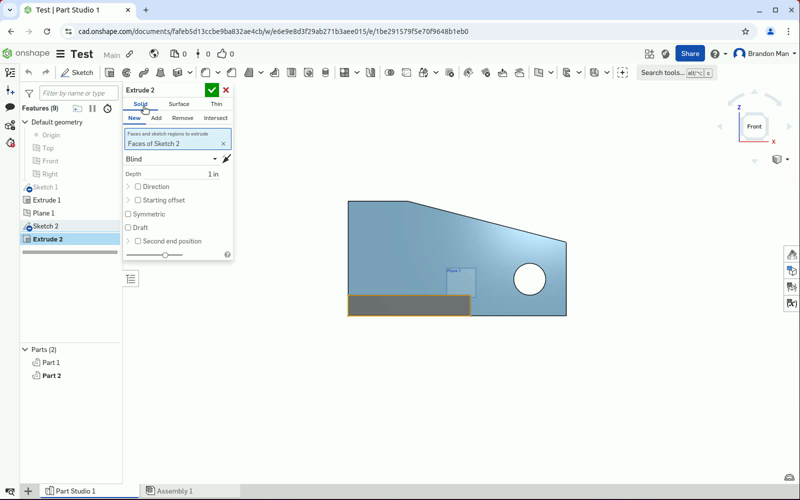
click(143, 106)
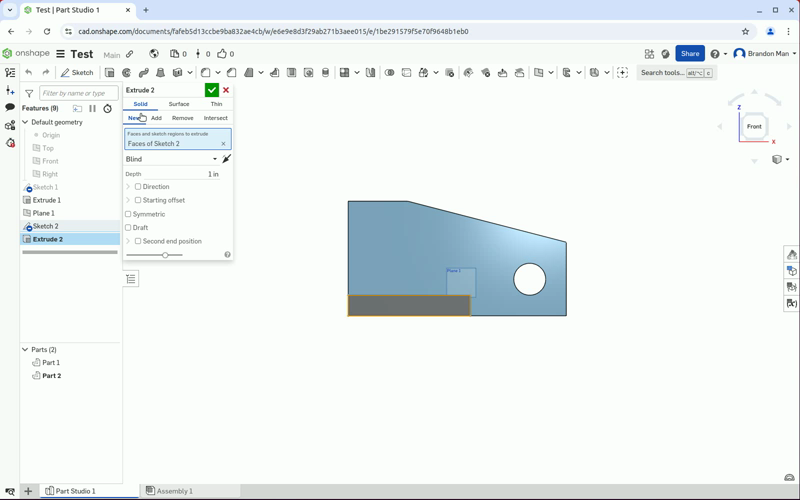
mouse_move(137, 120)
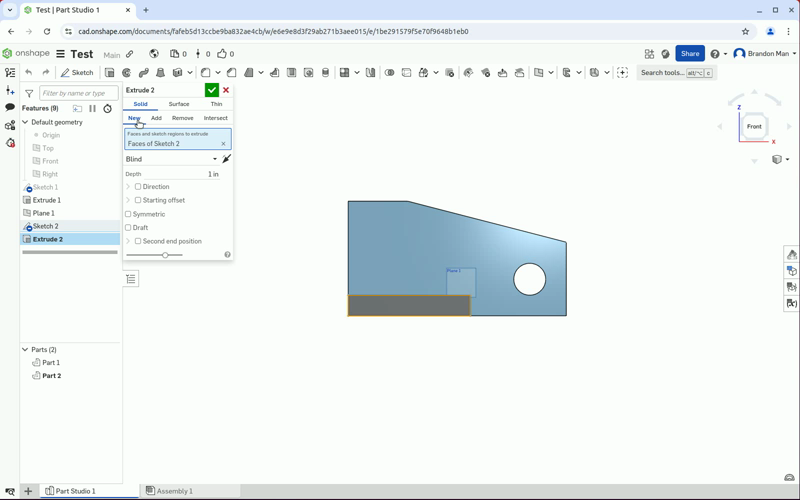
click(137, 120)
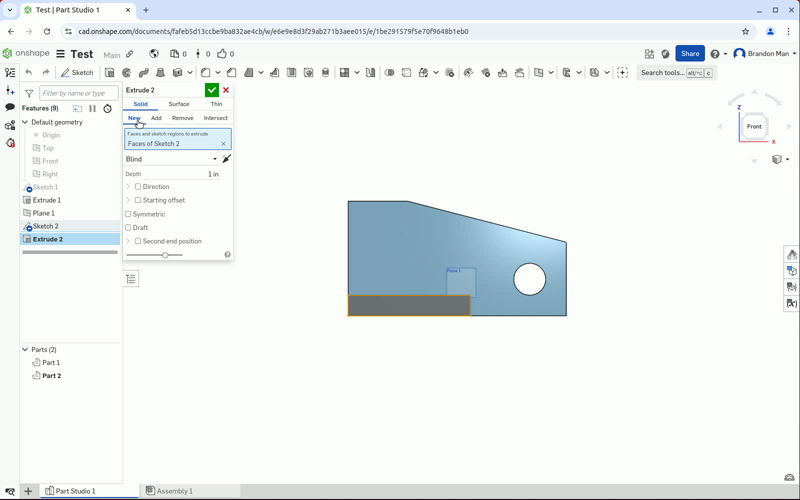
key(tab, 4)
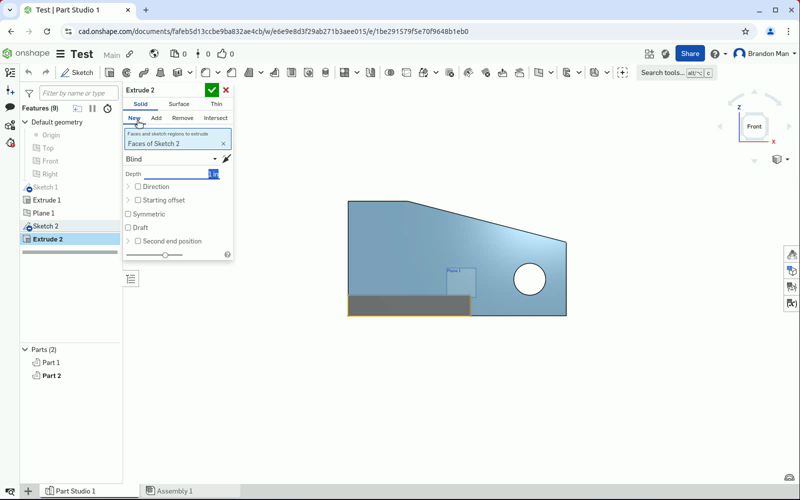
text(13.239)
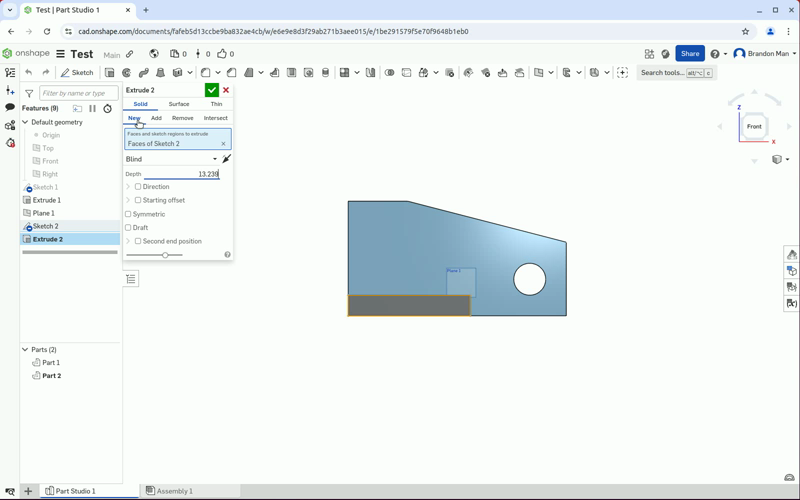
key(enter)
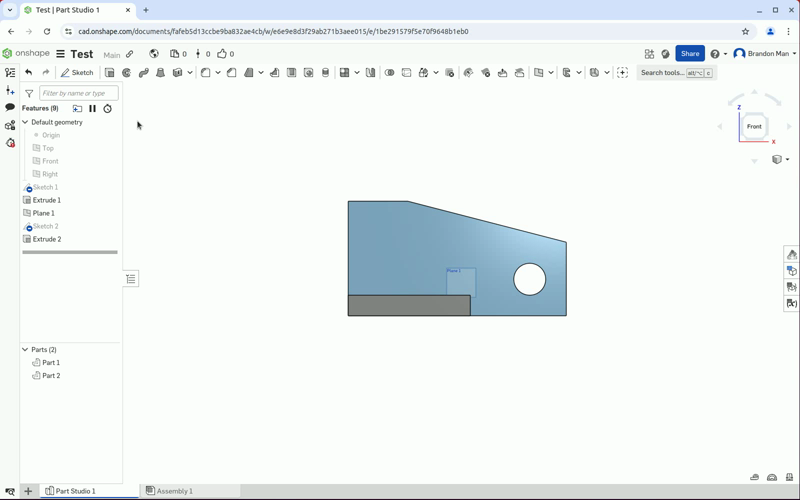
key(shift+h)
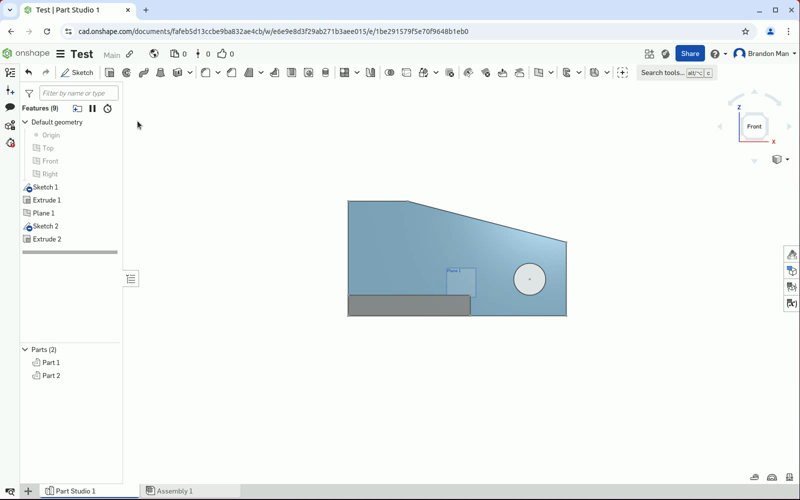
key(shift+h)
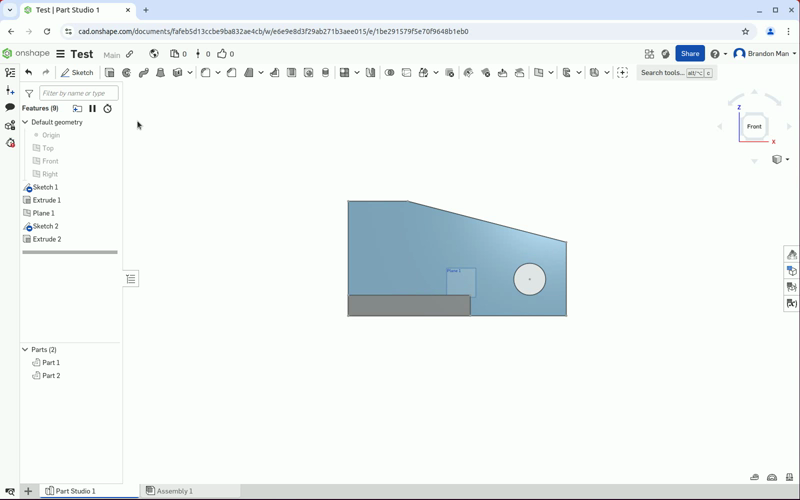
key(shift+7)
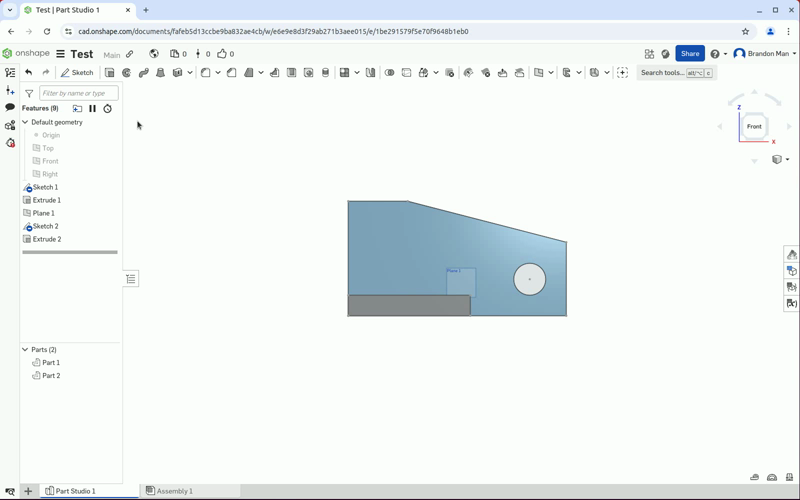
key(left, 2)
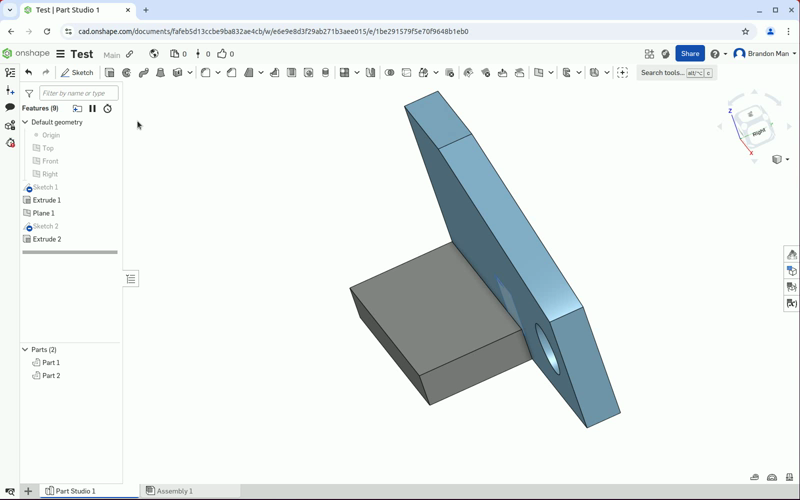
key(down, 2)
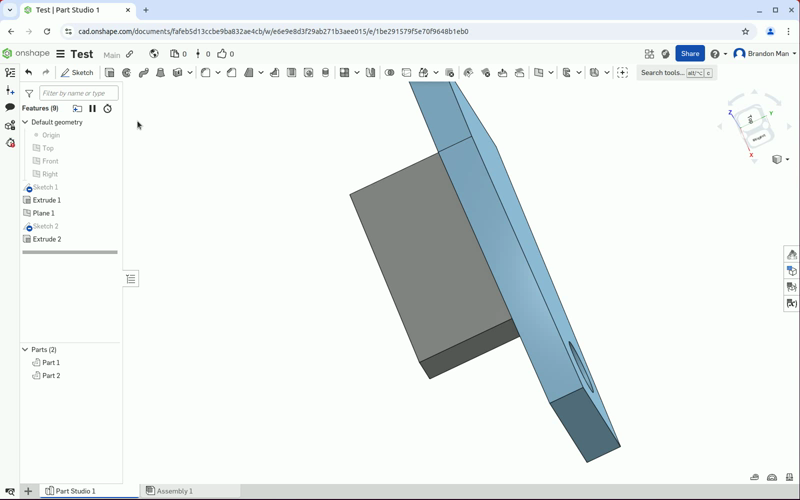
key(up, 2)
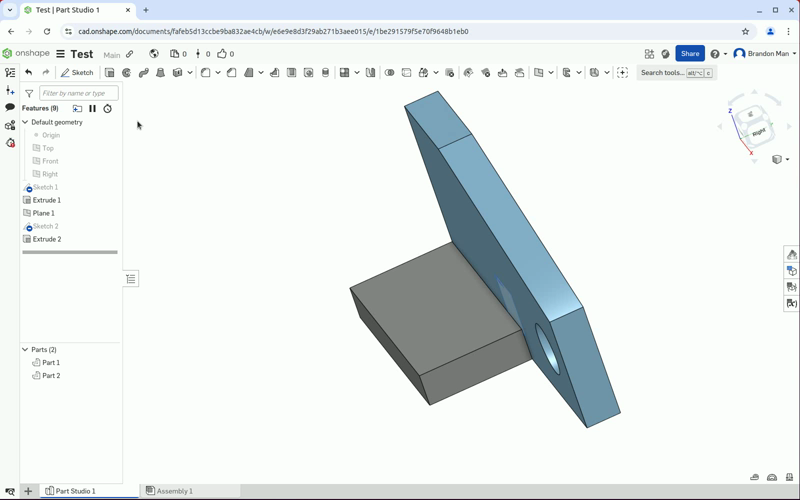
key(right, 2)
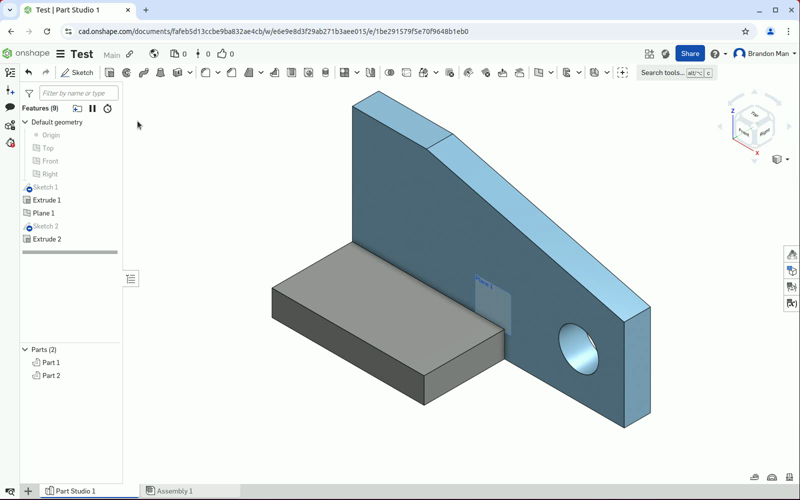
mouse_move(73, 189)
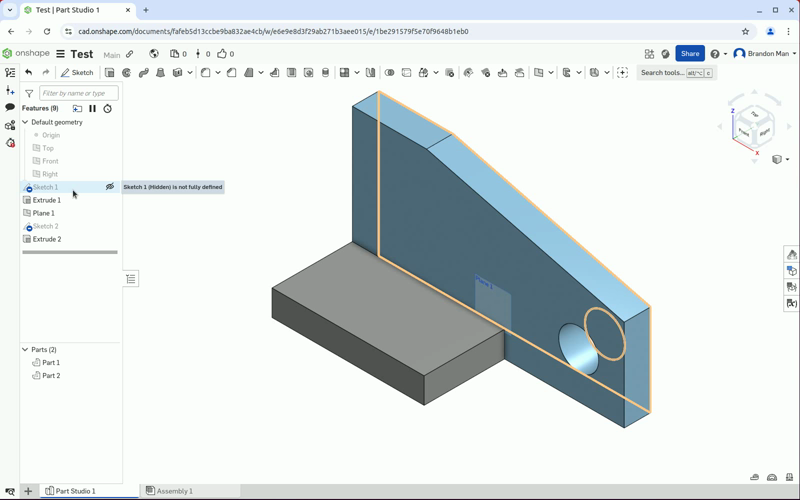
click(73, 189)